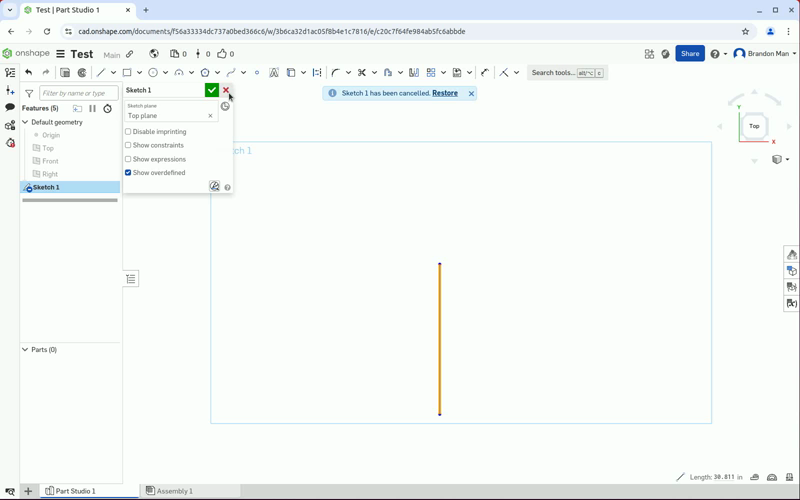
key(shift+h)
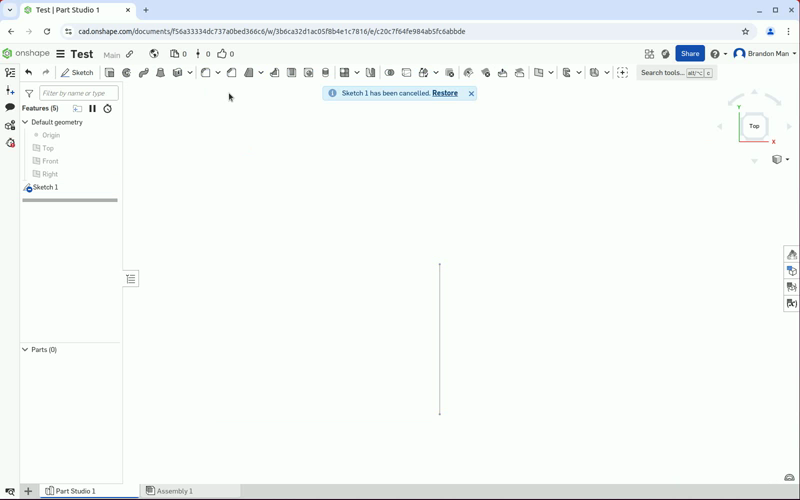
key(shift+s)
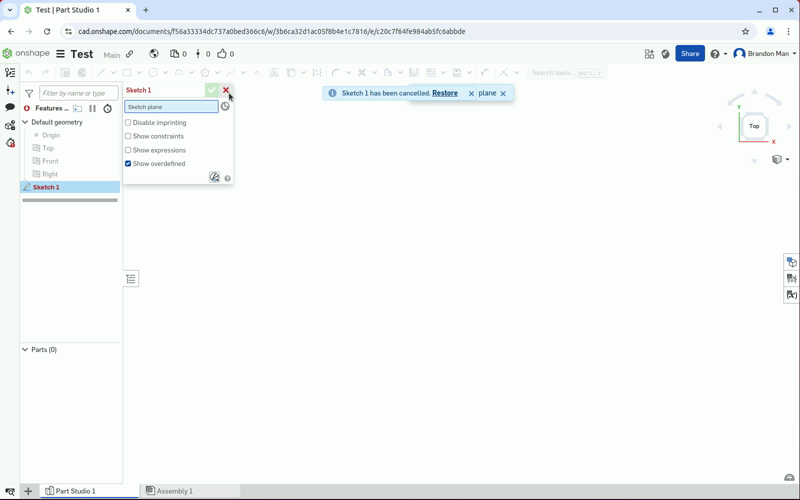
mouse_move(73, 150)
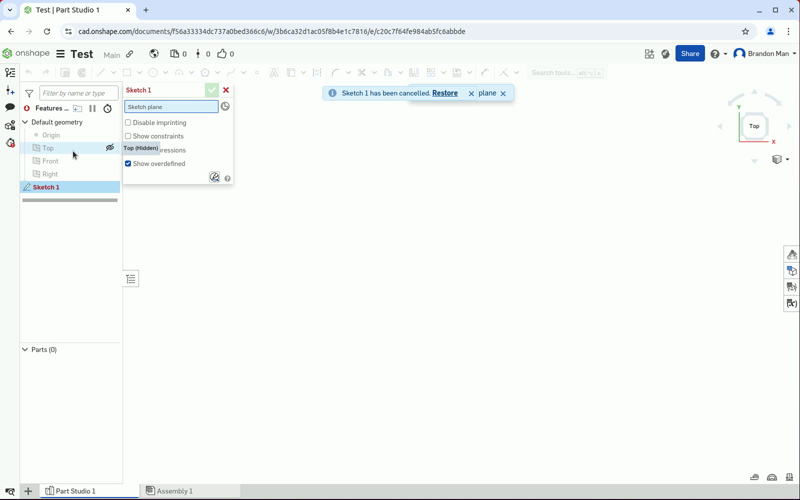
click(73, 150)
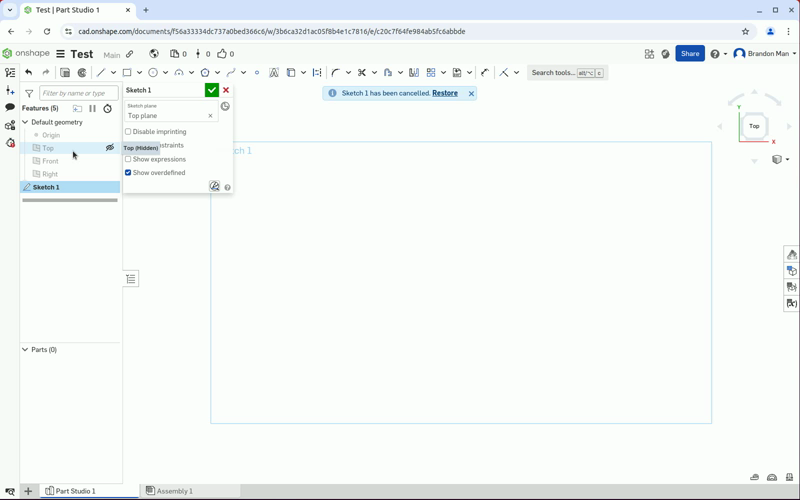
mouse_move(73, 352)
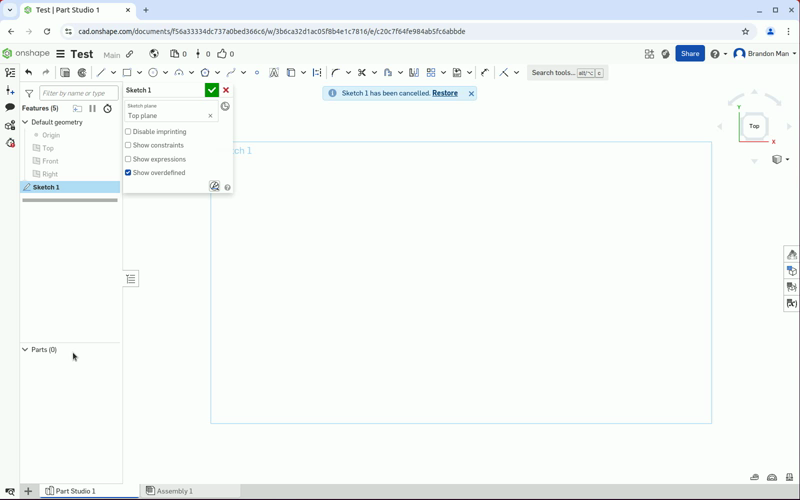
key(y)
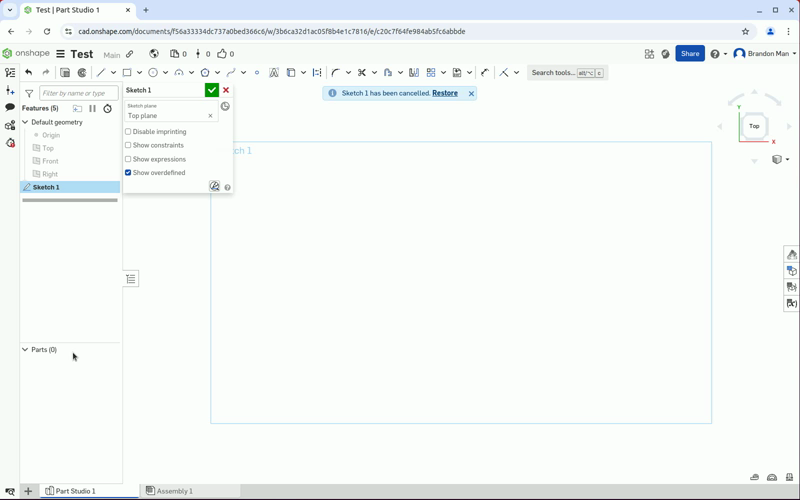
key(l)
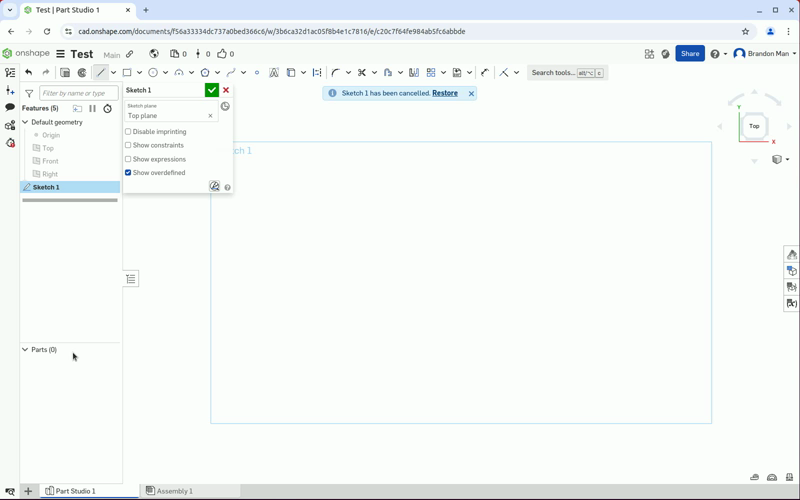
key_down(shift)
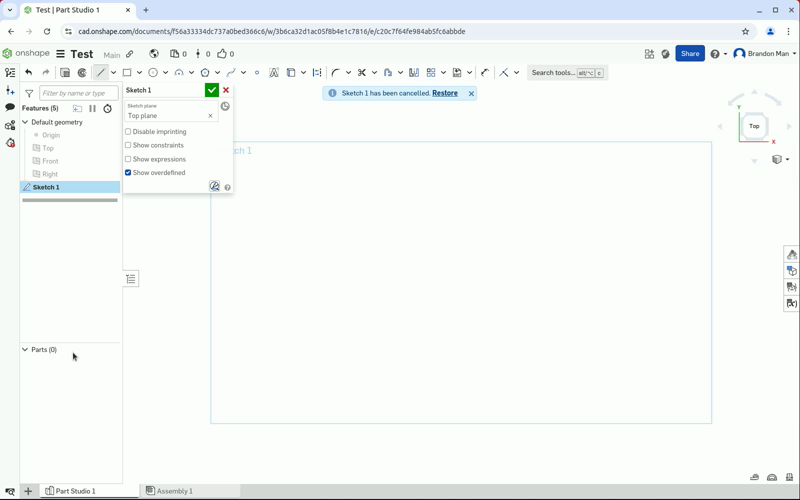
mouse_move(487, 324)
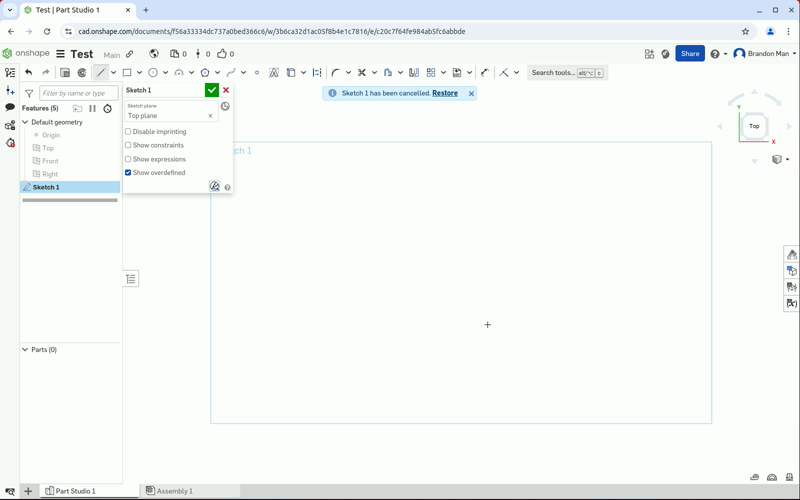
click(487, 324)
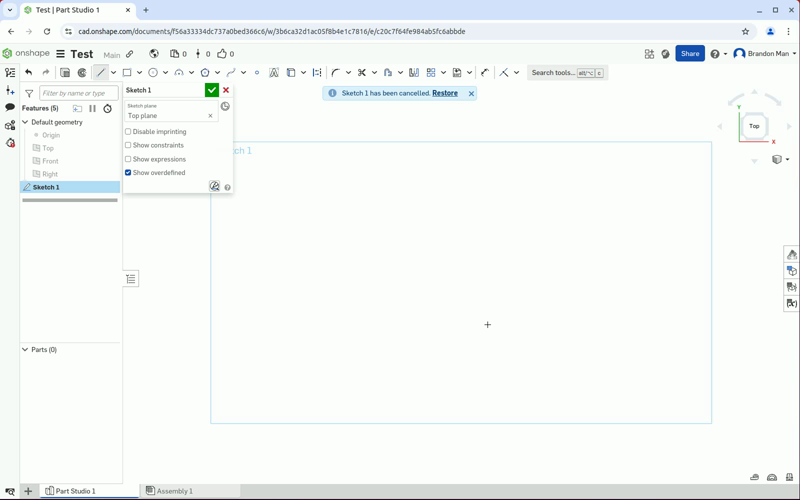
key_up(shift)
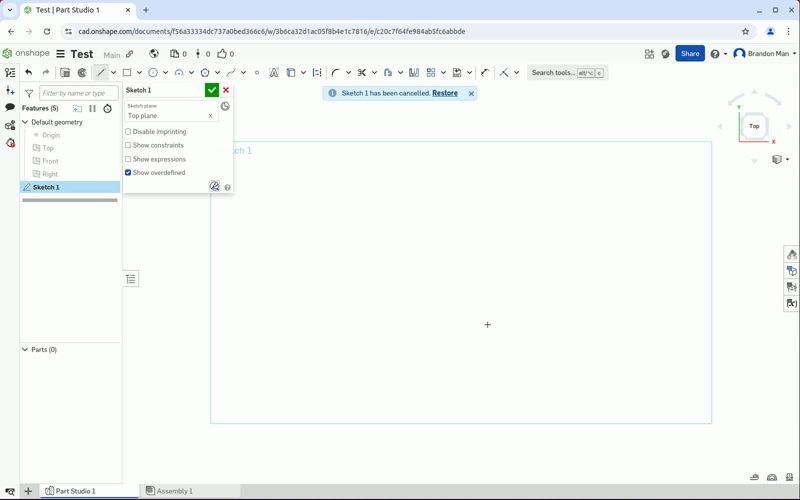
key_down(shift)
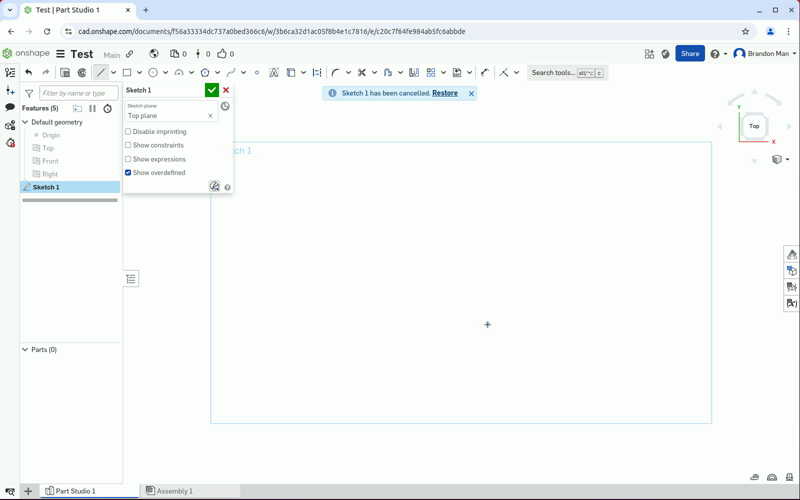
mouse_move(564, 324)
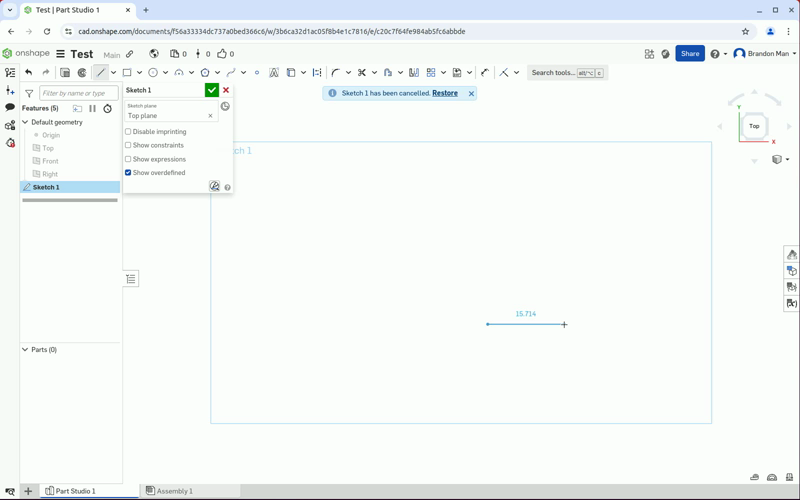
click(564, 324)
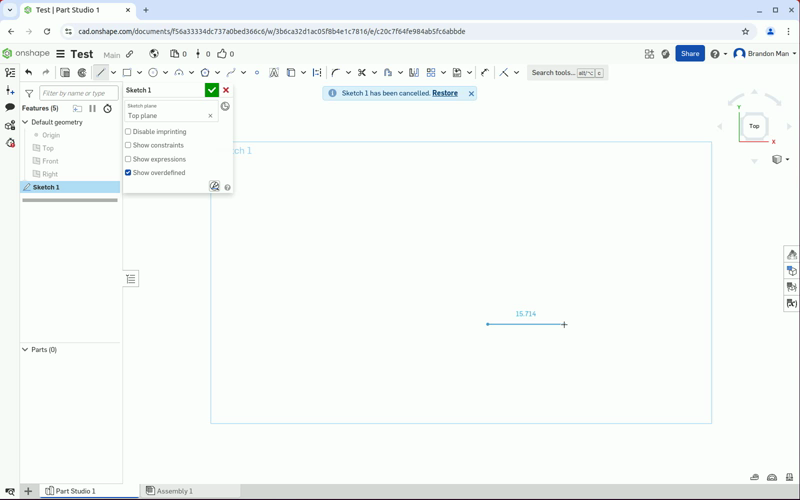
key_up(shift)
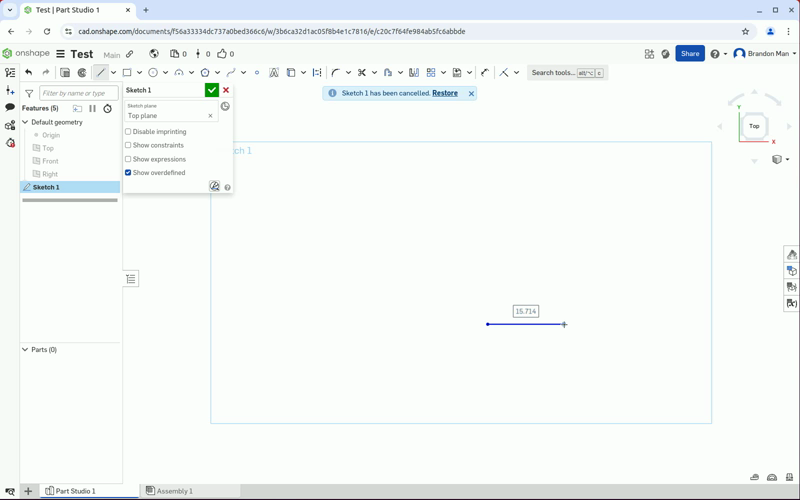
key_down(shift)
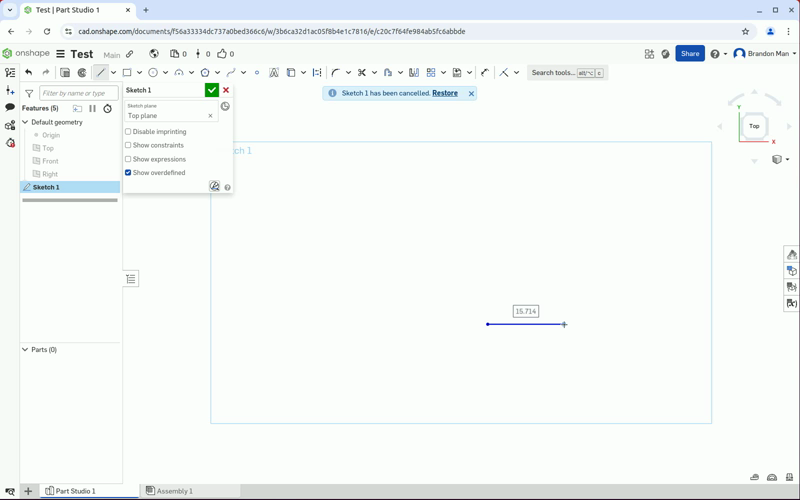
mouse_move(589, 324)
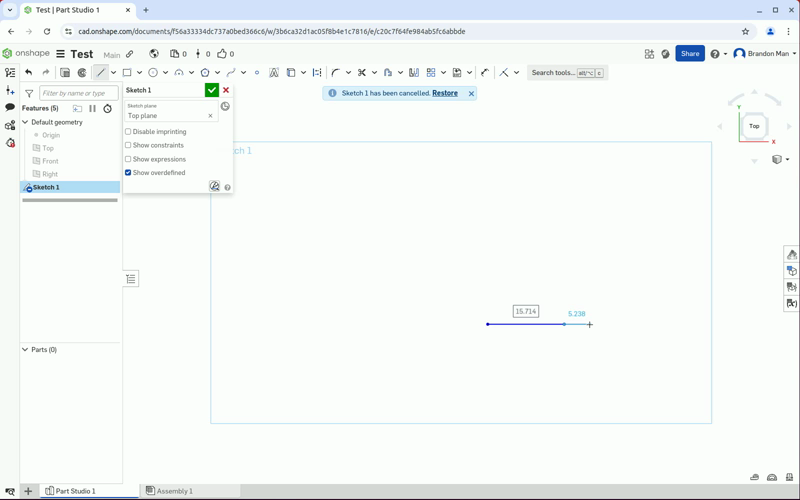
mouse_move(564, 304)
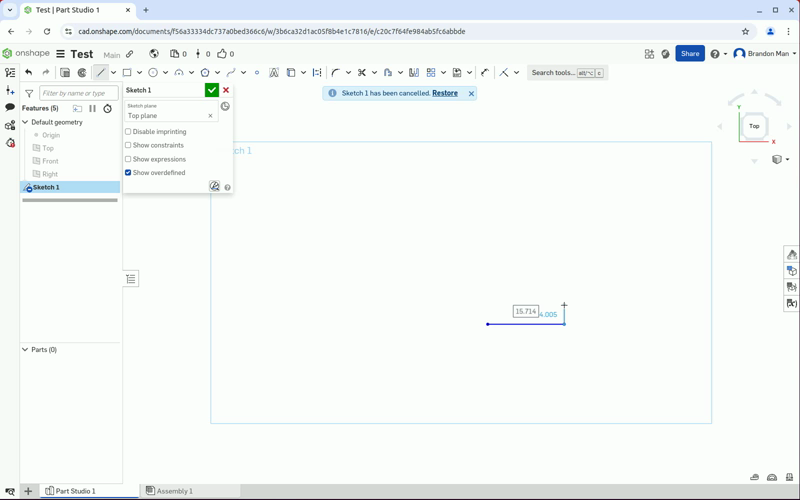
click(564, 304)
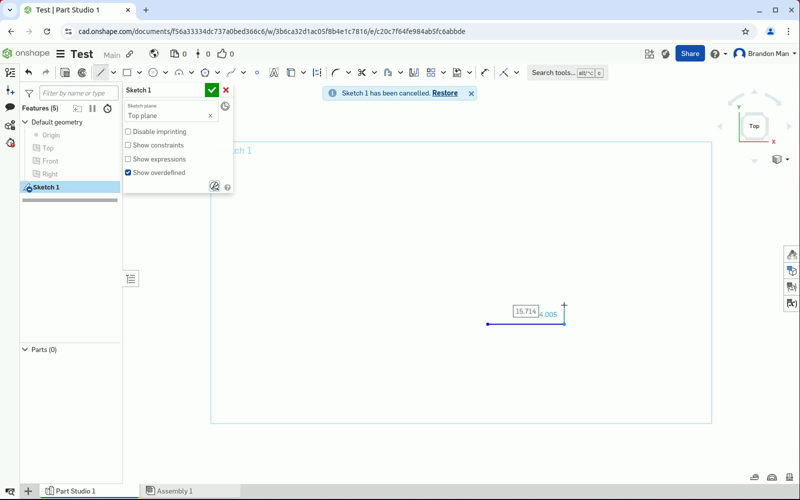
key_up(shift)
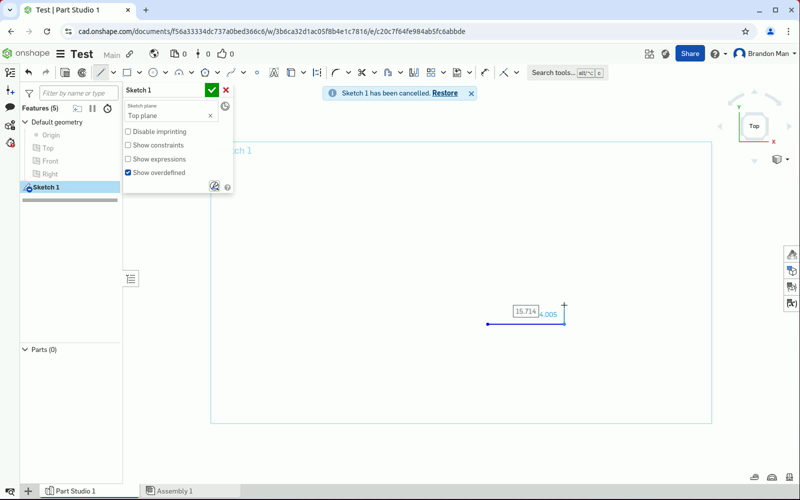
key_down(shift)
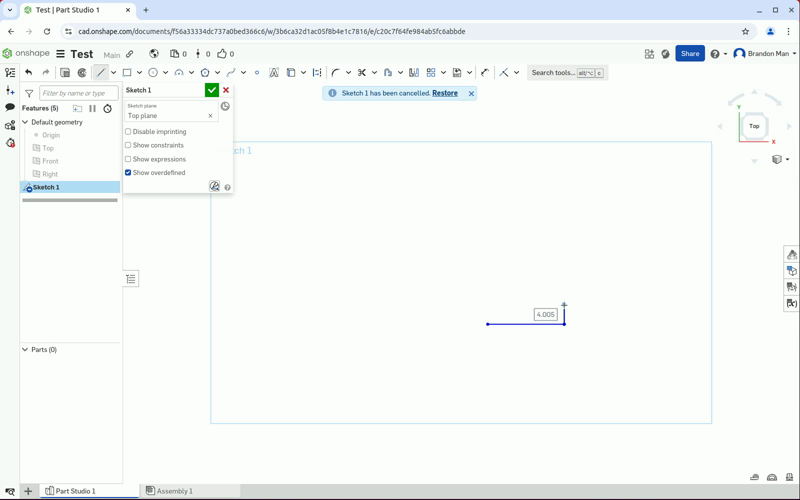
mouse_move(487, 304)
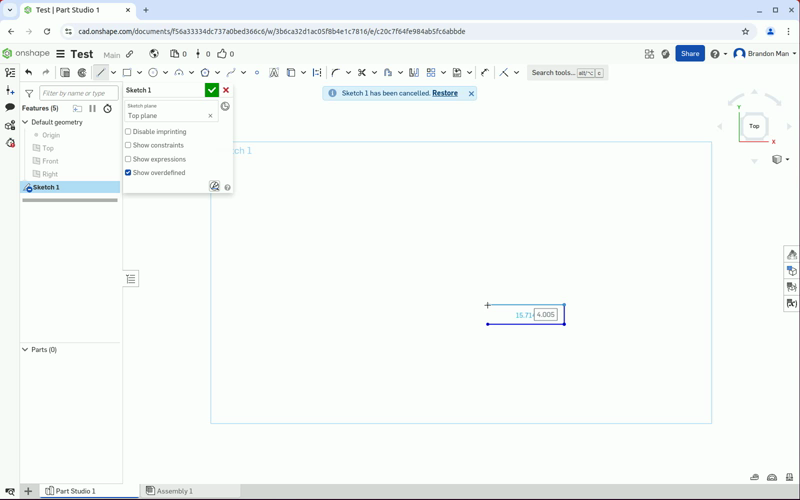
click(487, 304)
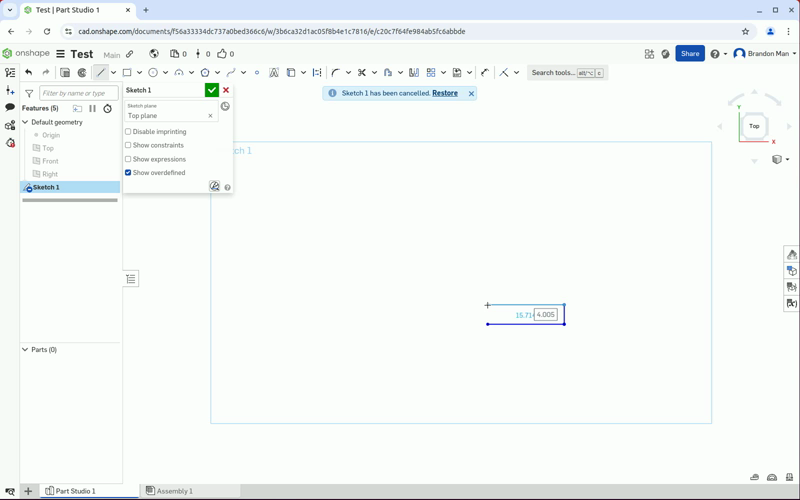
key_up(shift)
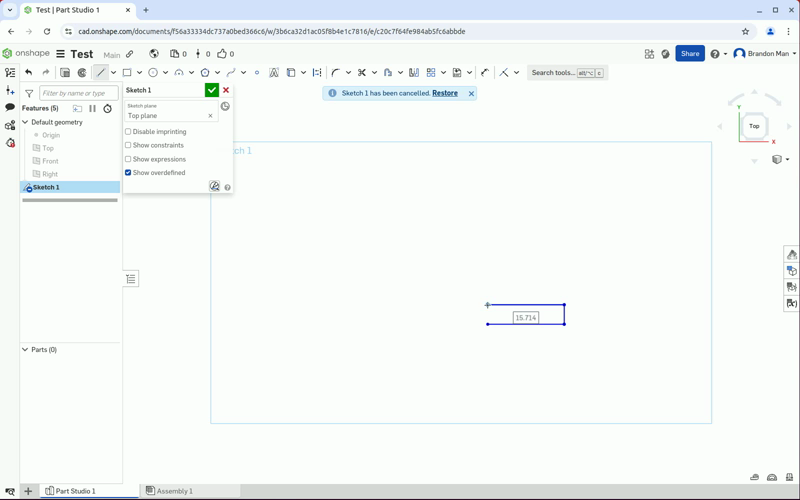
mouse_move(517, 304)
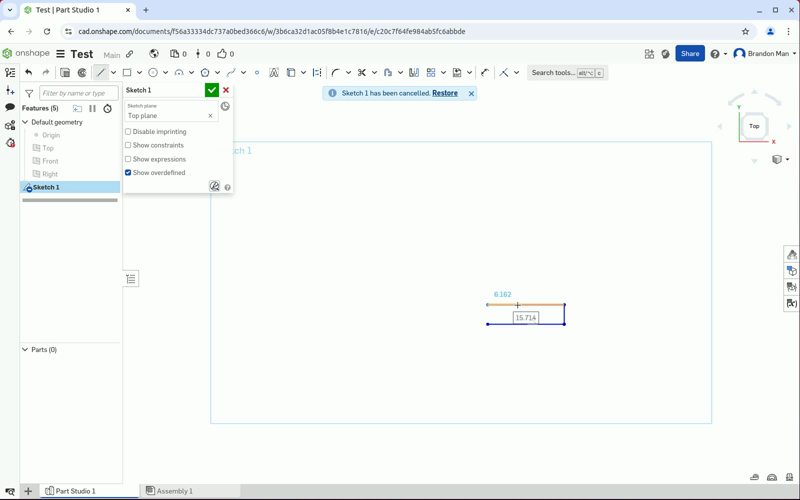
key_down(shift)
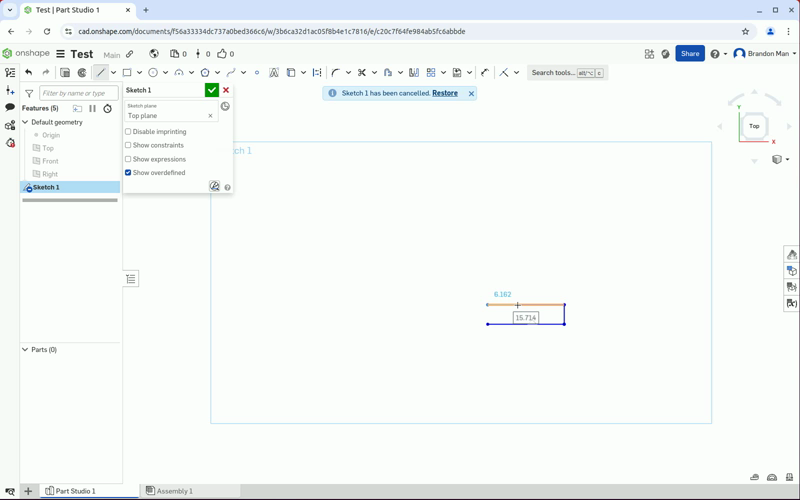
mouse_move(487, 324)
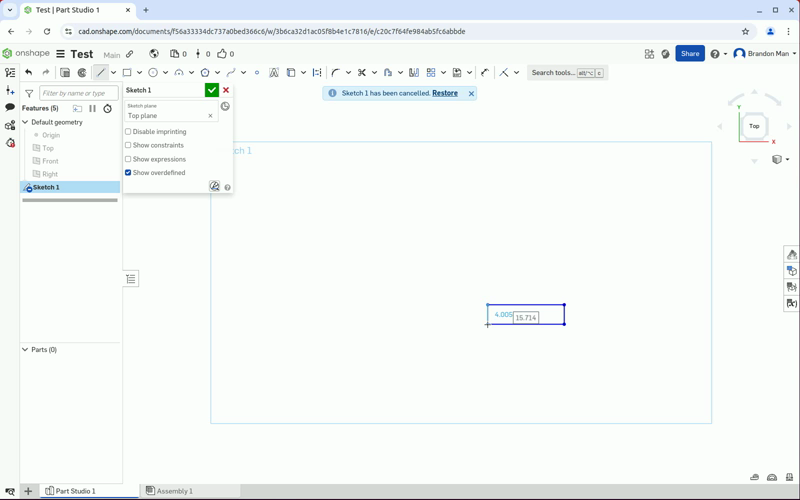
key_up(shift)
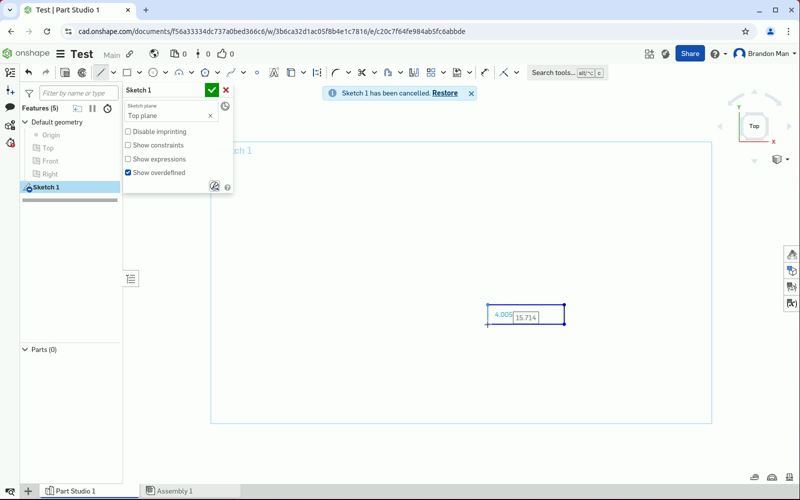
click(487, 324)
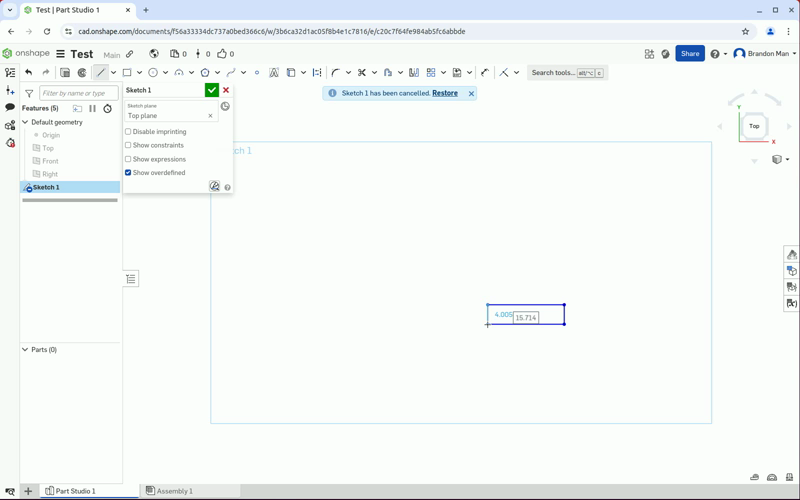
key(esc)
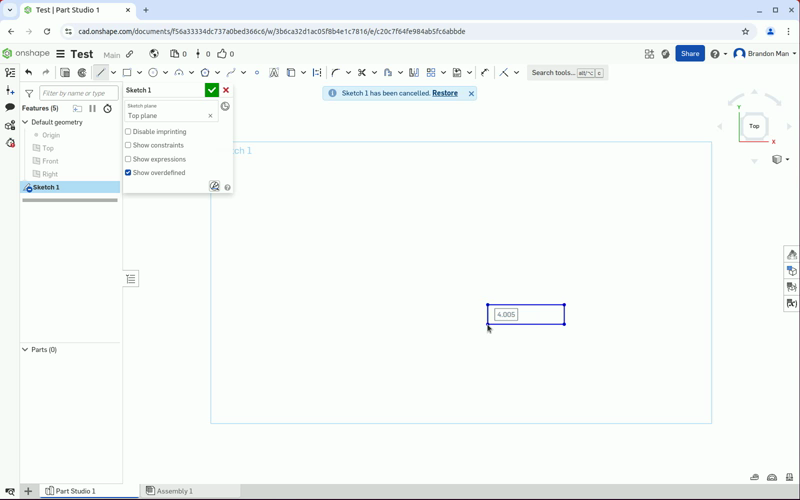
mouse_move(524, 309)
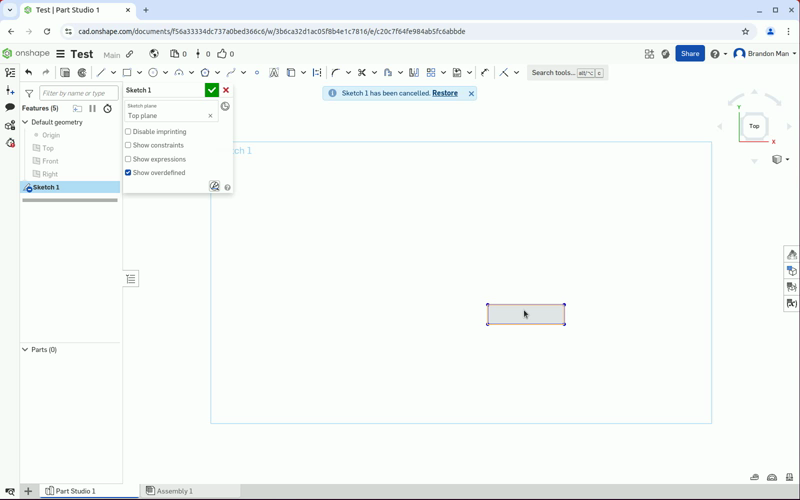
scroll(6)
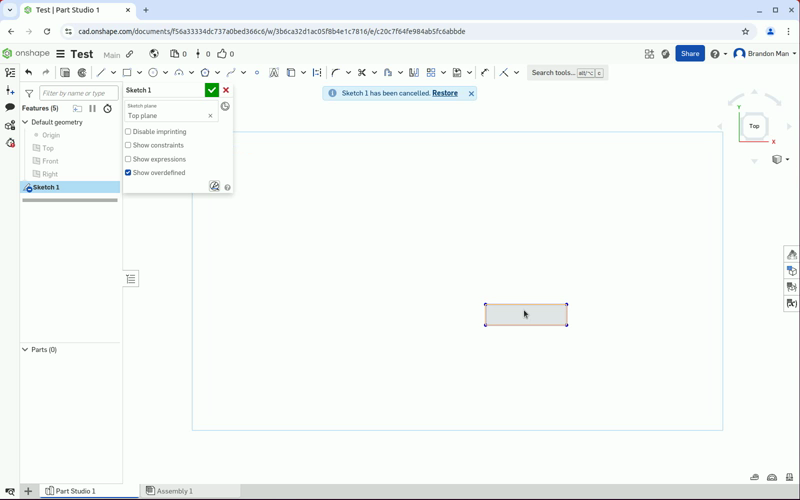
scroll(6)
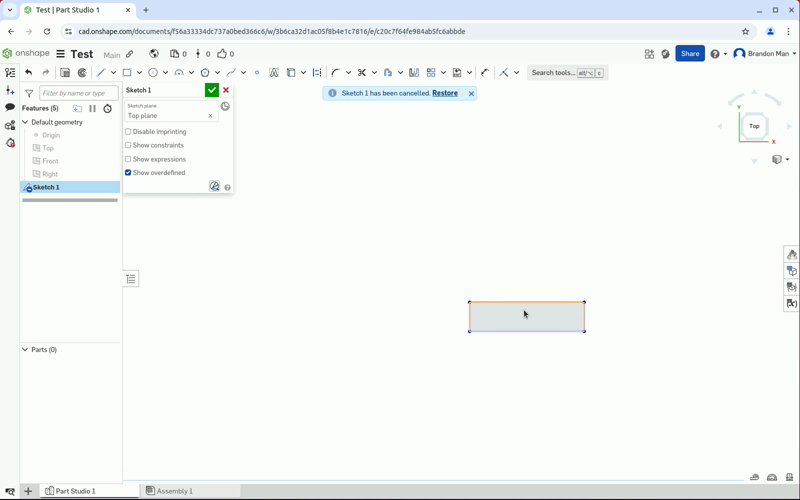
scroll(6)
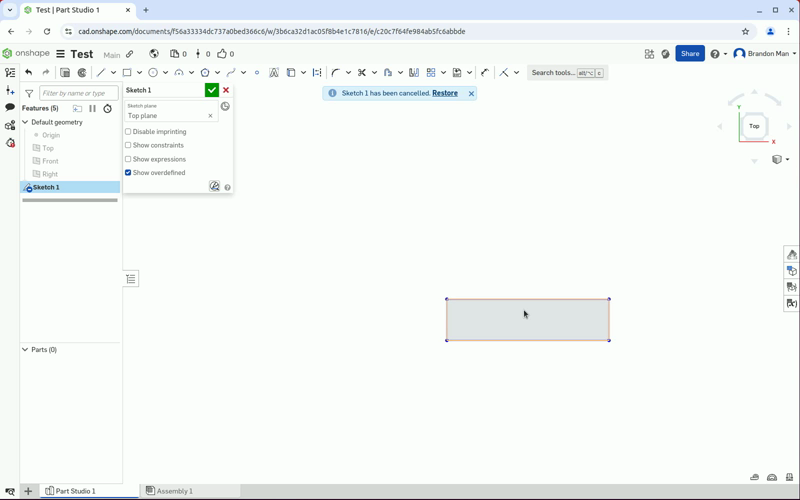
scroll(6)
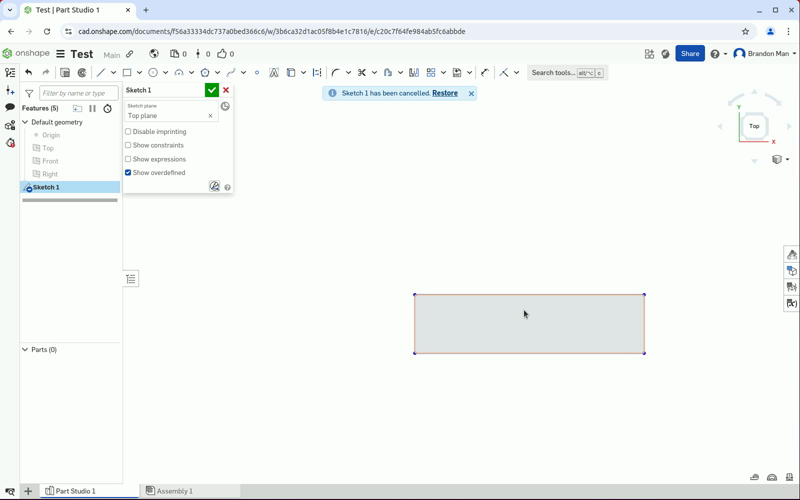
scroll(6)
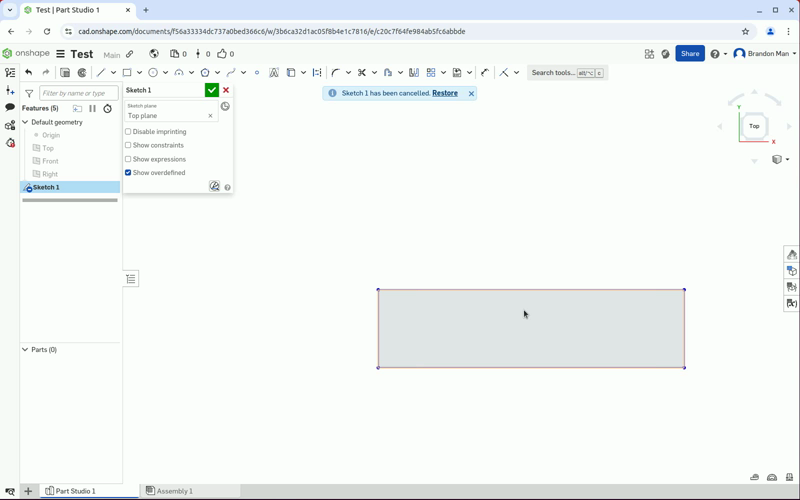
scroll(6)
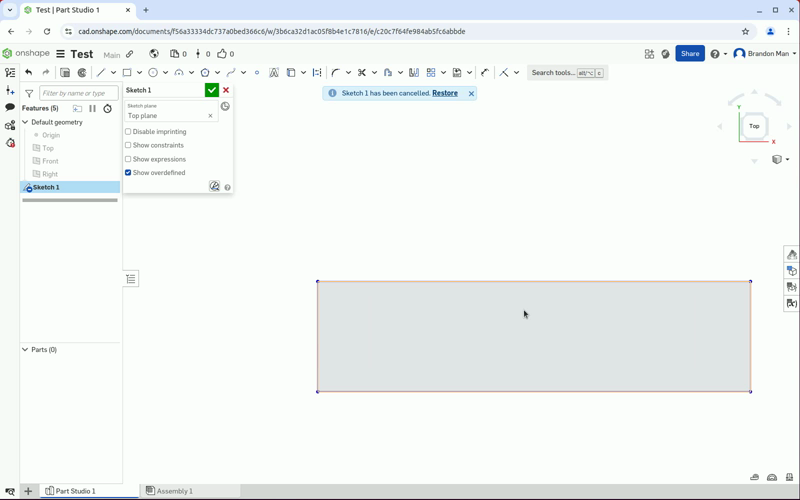
scroll(6)
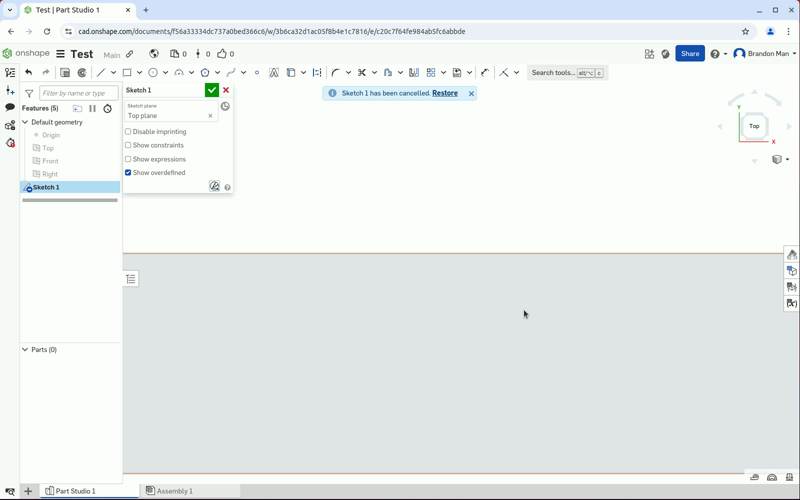
click(524, 309)
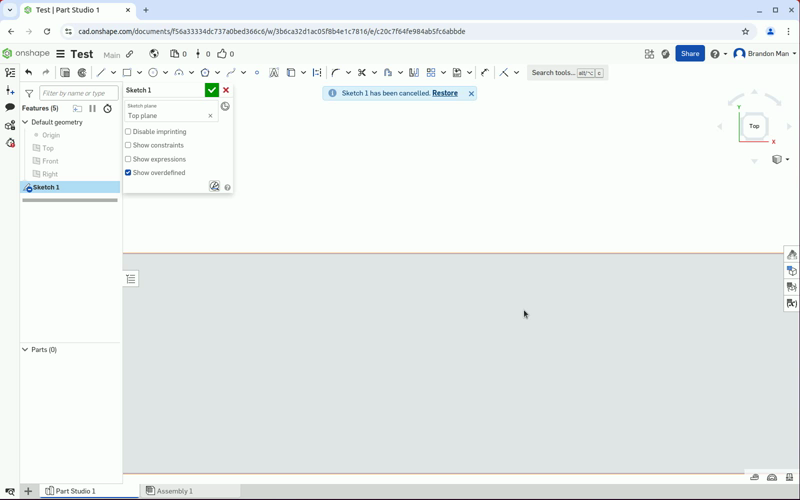
scroll(-6)
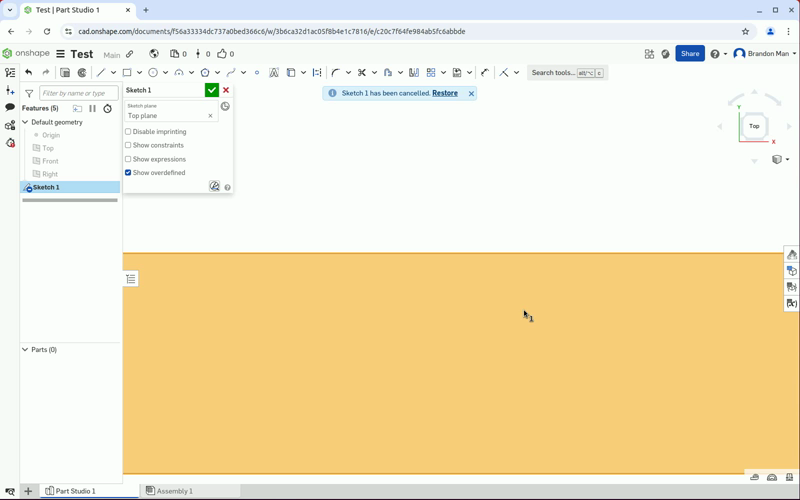
scroll(-6)
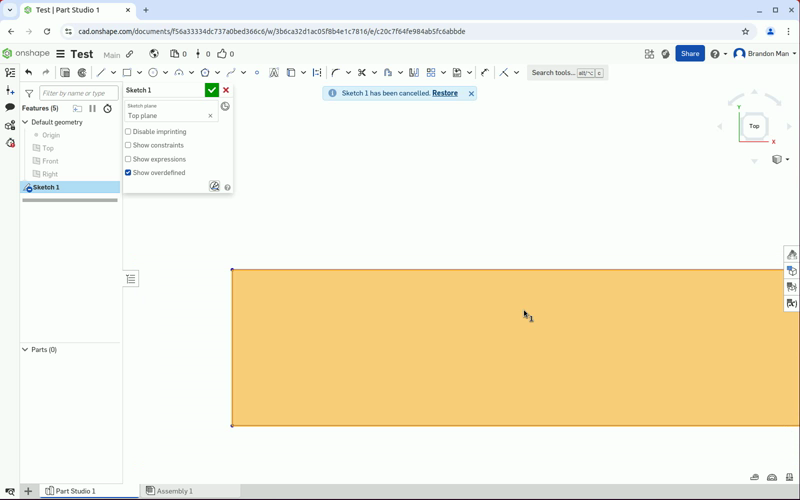
scroll(-6)
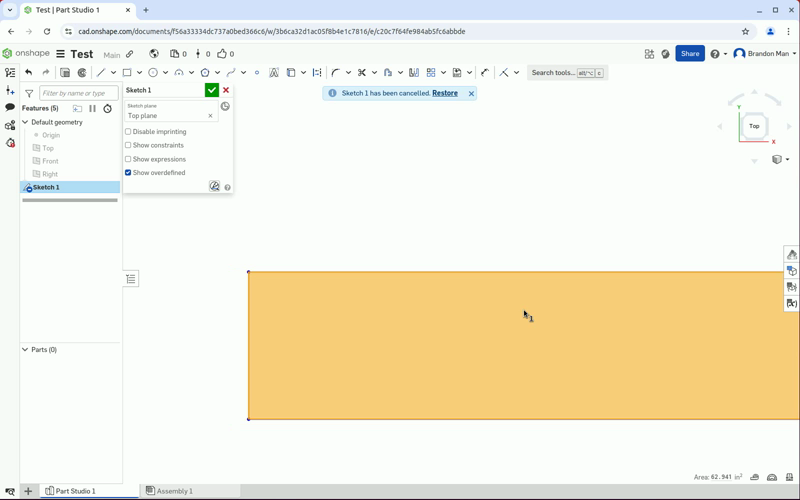
scroll(-6)
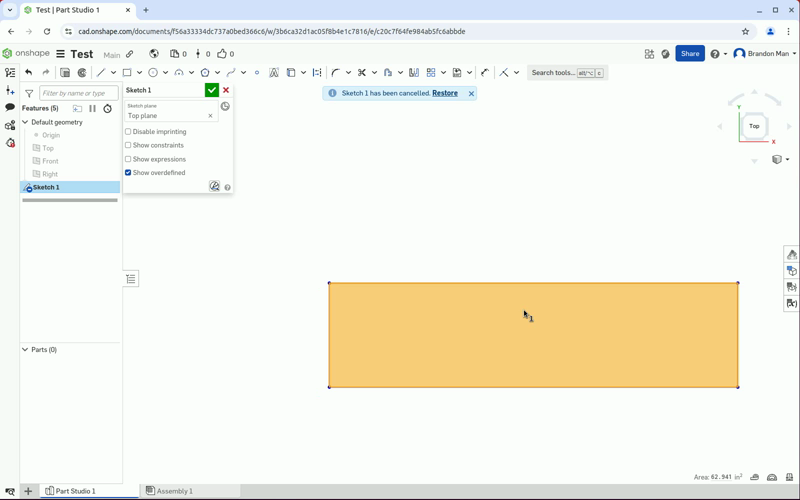
scroll(-6)
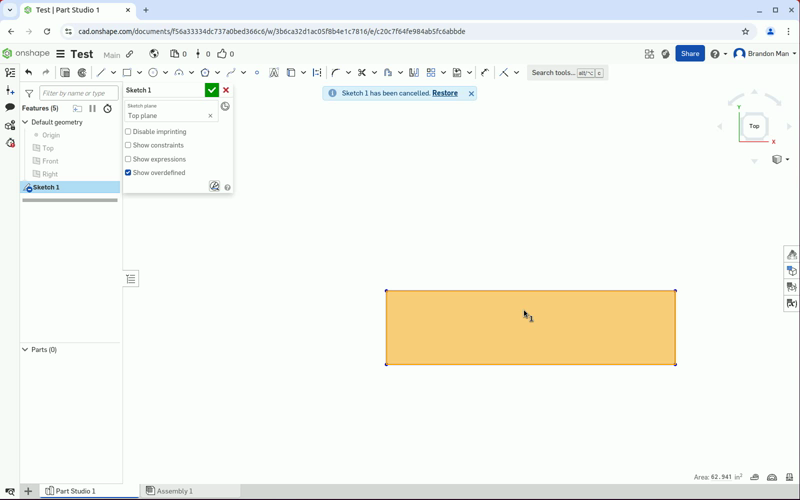
scroll(-6)
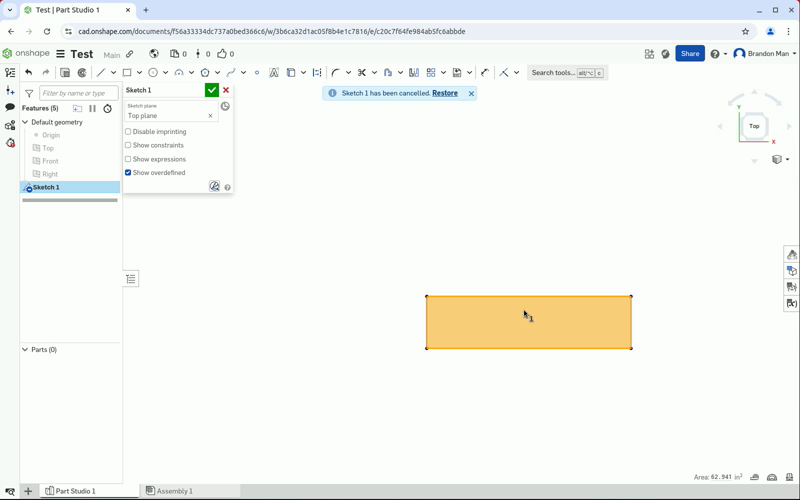
scroll(-6)
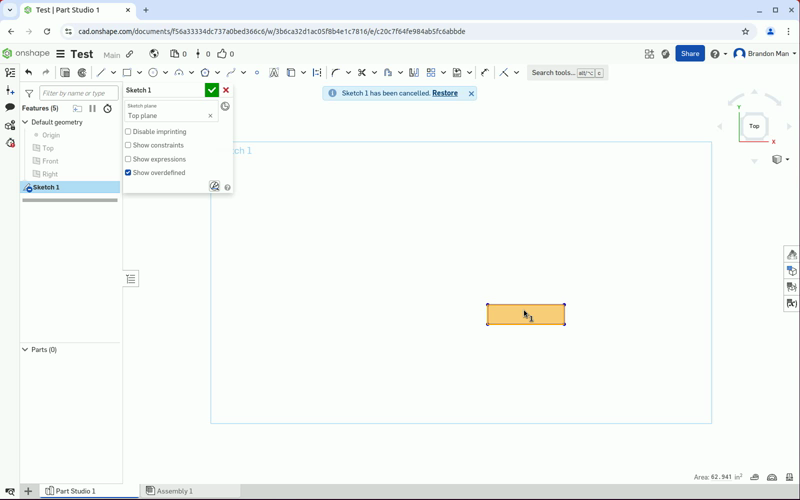
mouse_move(73, 352)
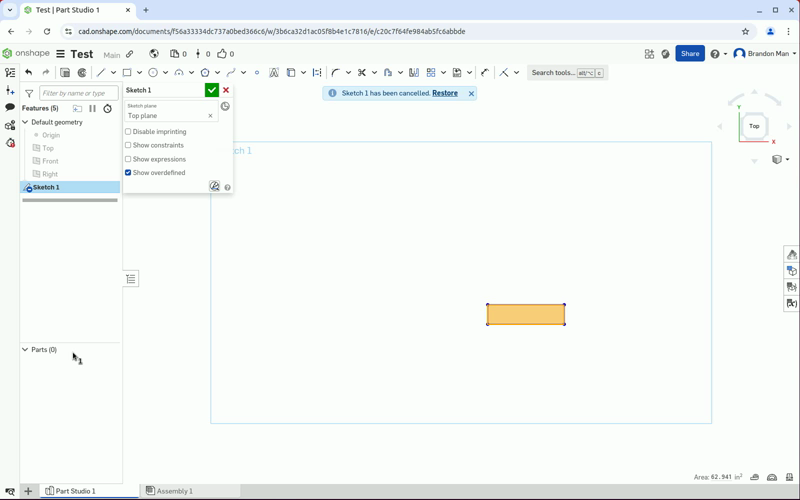
key(shift+y)
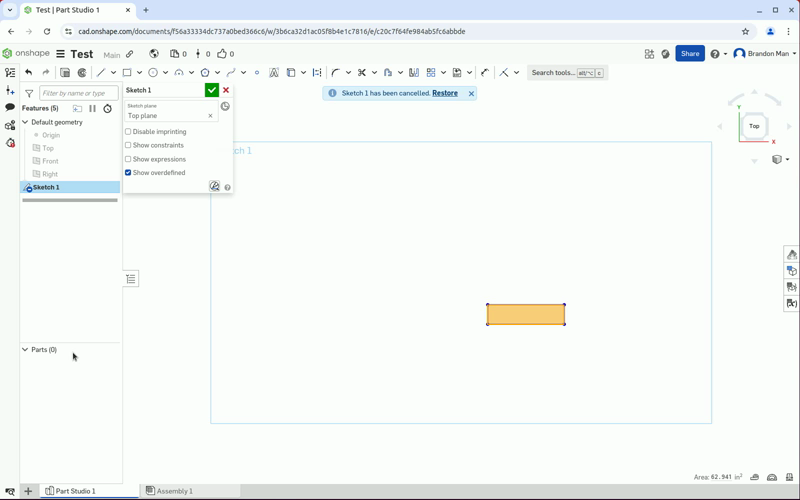
key(shift+e)
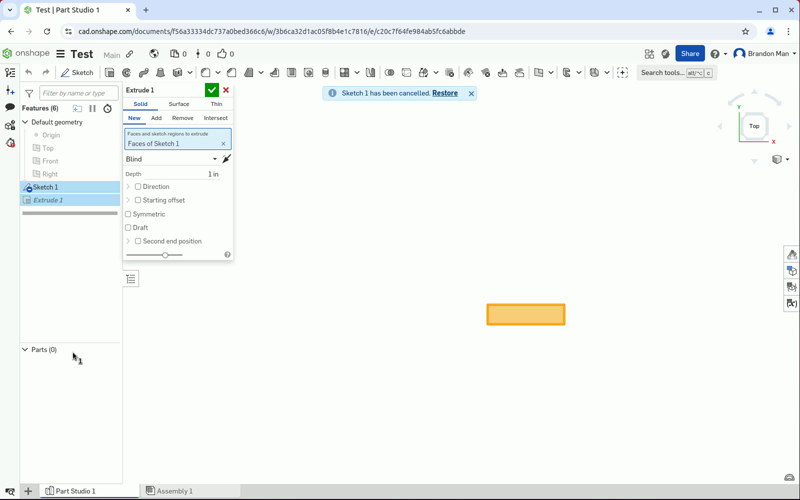
mouse_move(143, 106)
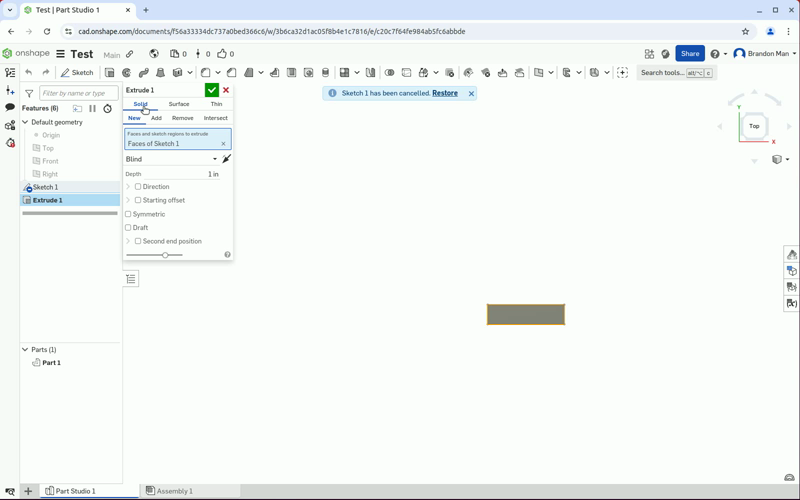
click(143, 106)
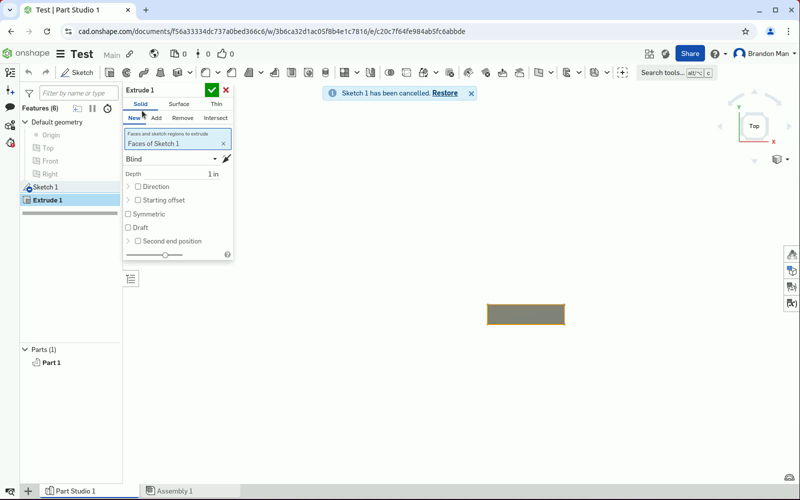
mouse_move(137, 120)
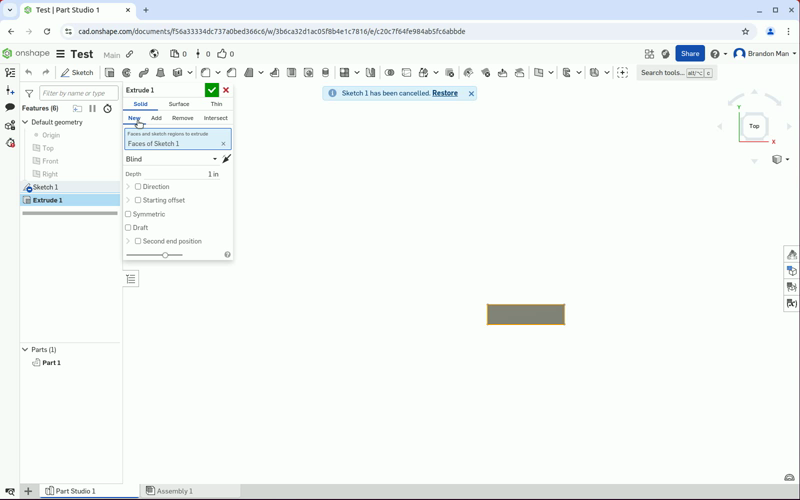
click(137, 120)
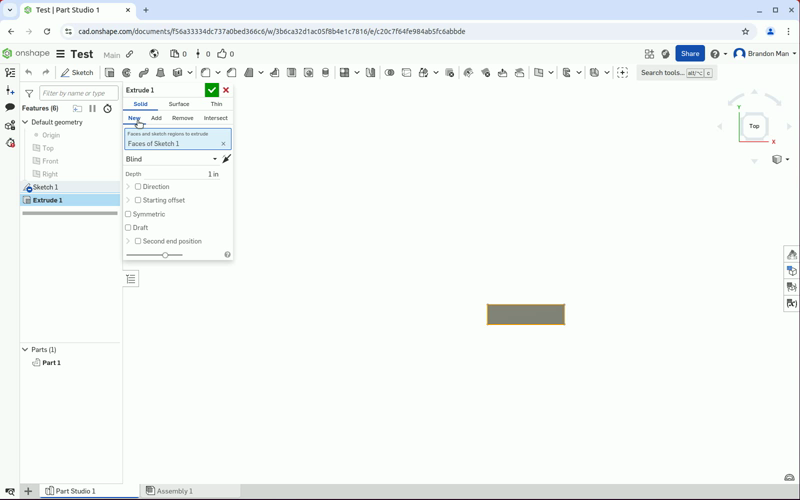
key(tab, 4)
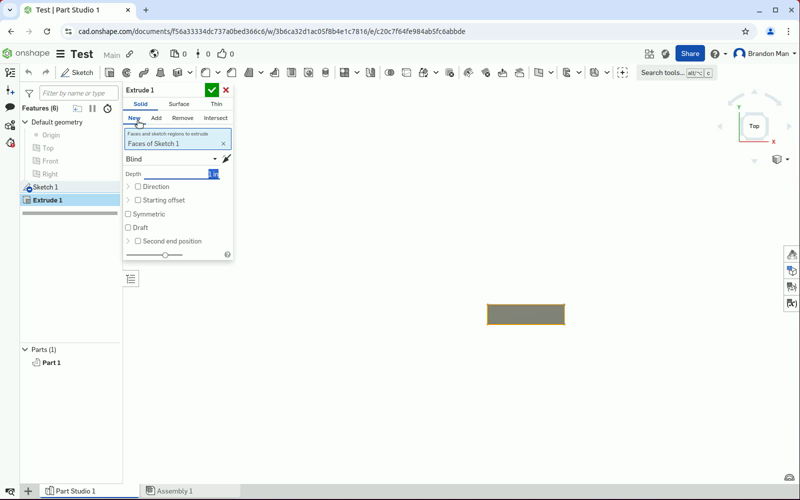
text(0.481)
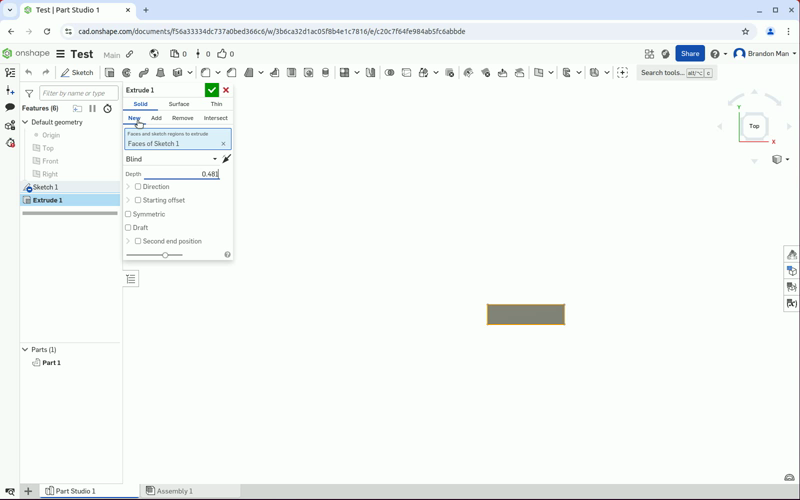
key(enter)
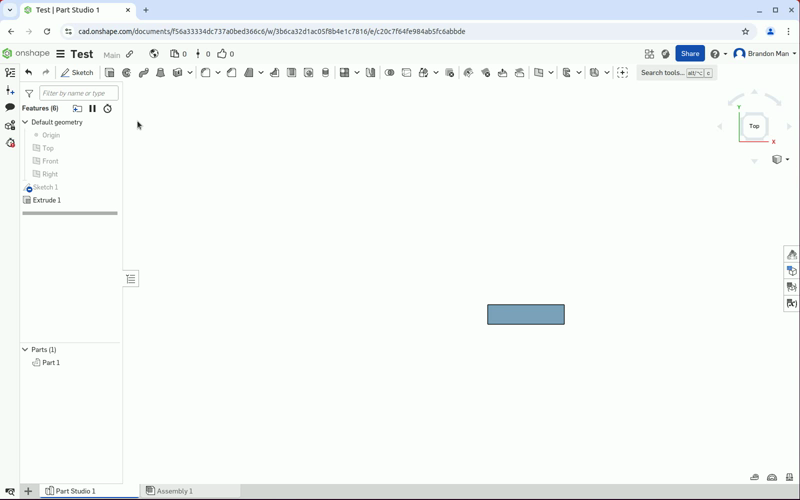
key(shift+h)
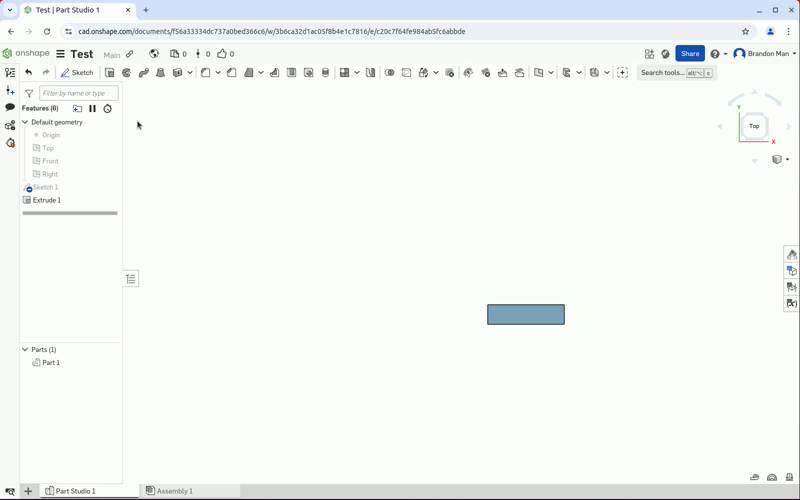
key(shift+h)
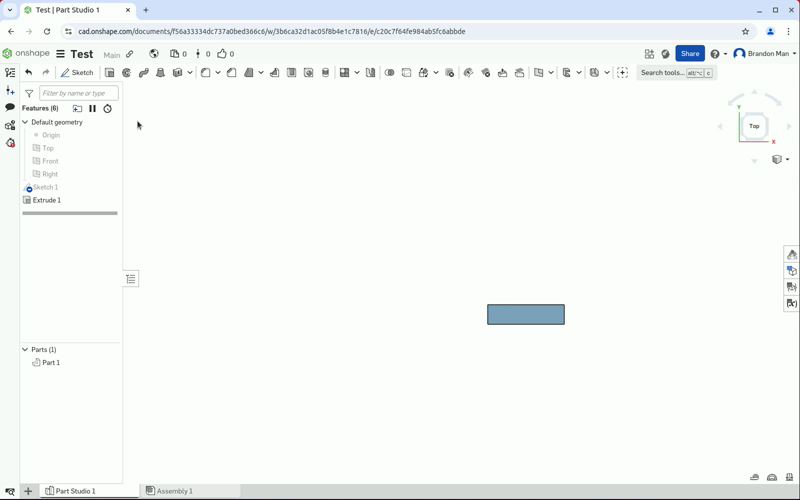
mouse_move(73, 189)
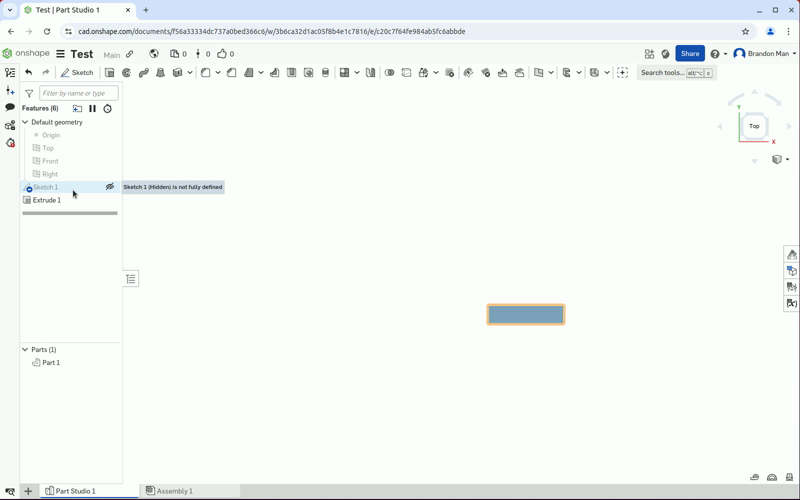
click(73, 189)
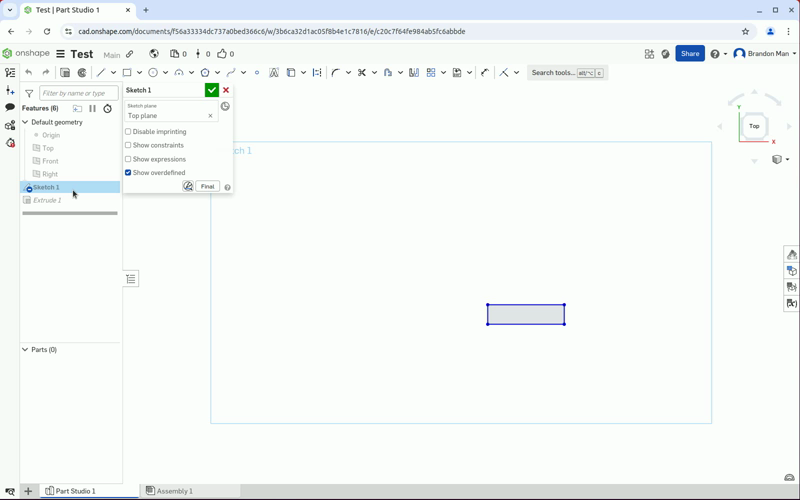
mouse_move(229, 92)
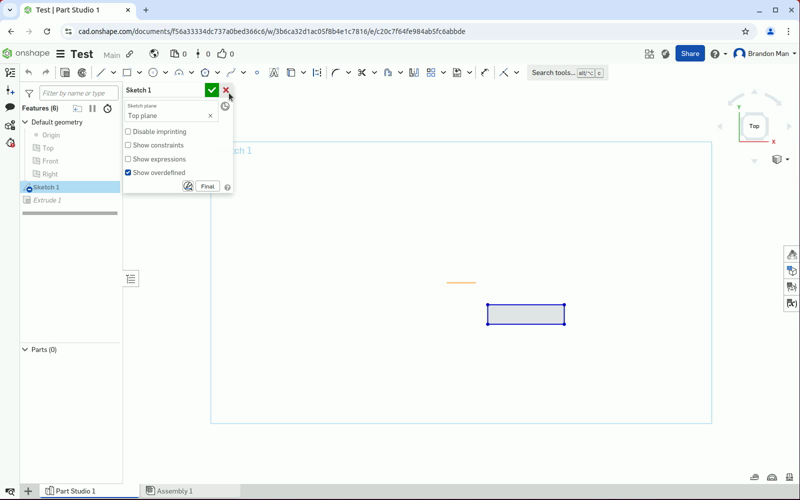
click(229, 92)
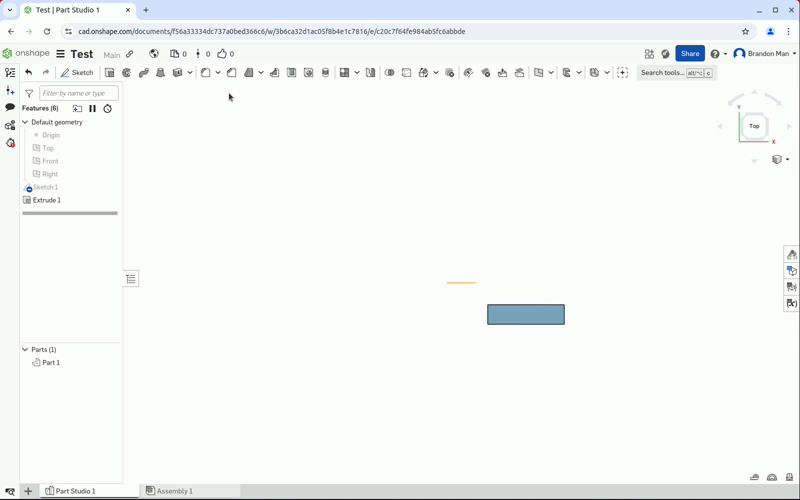
mouse_move(541, 75)
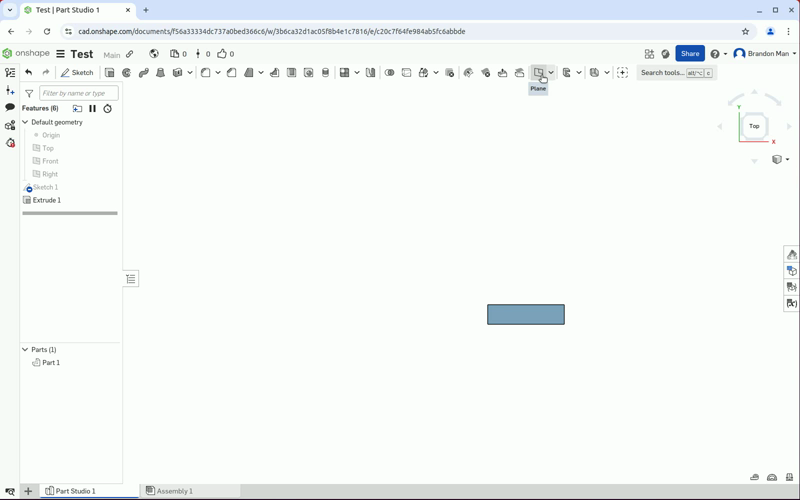
click(541, 75)
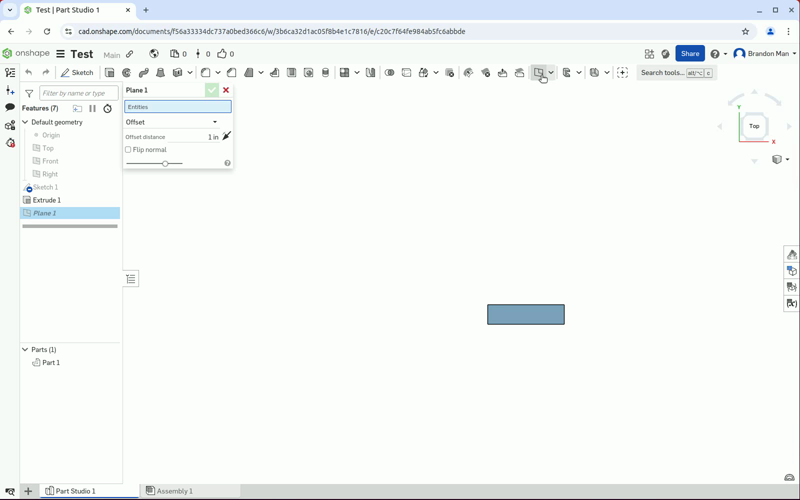
mouse_move(73, 150)
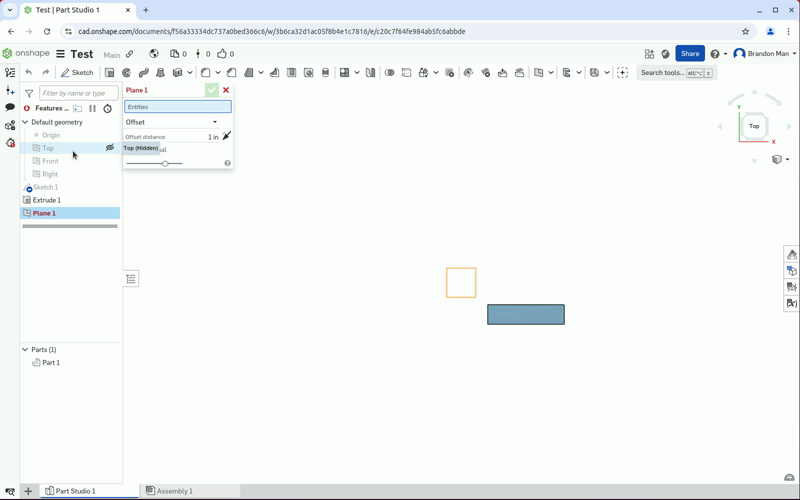
click(73, 150)
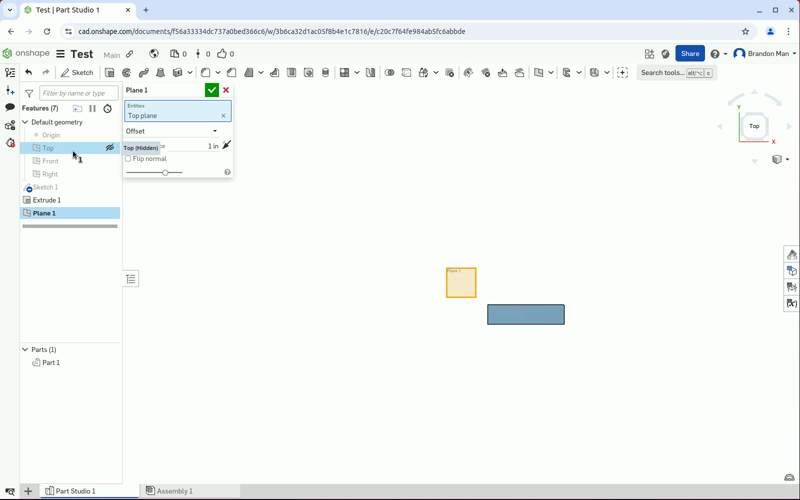
key(tab, 2)
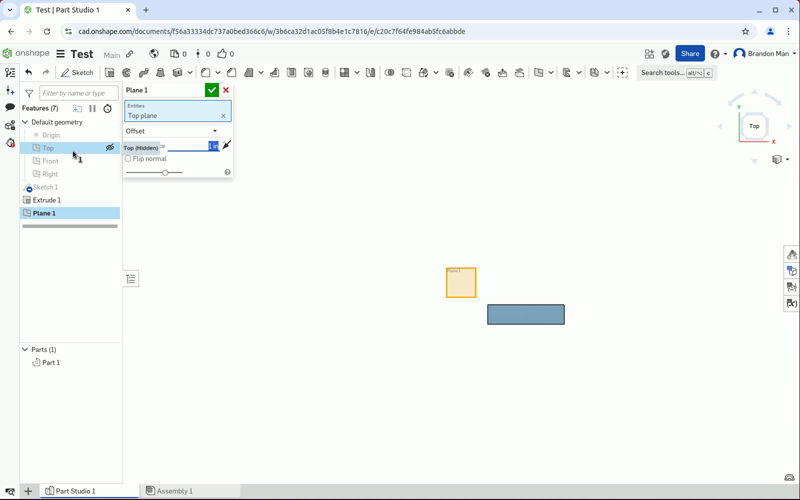
text(0.493)
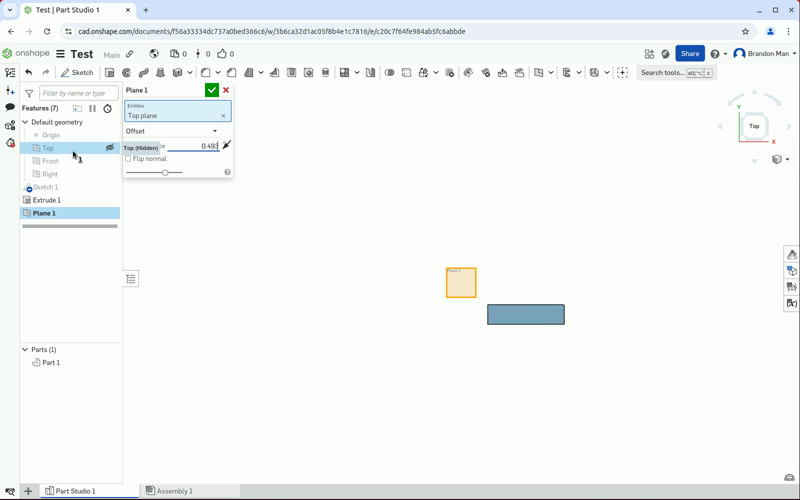
key(enter, 2)
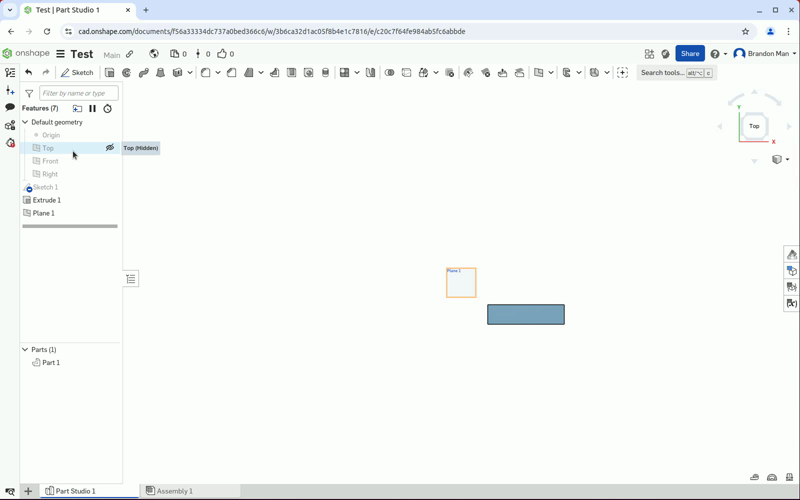
key(shift+s)
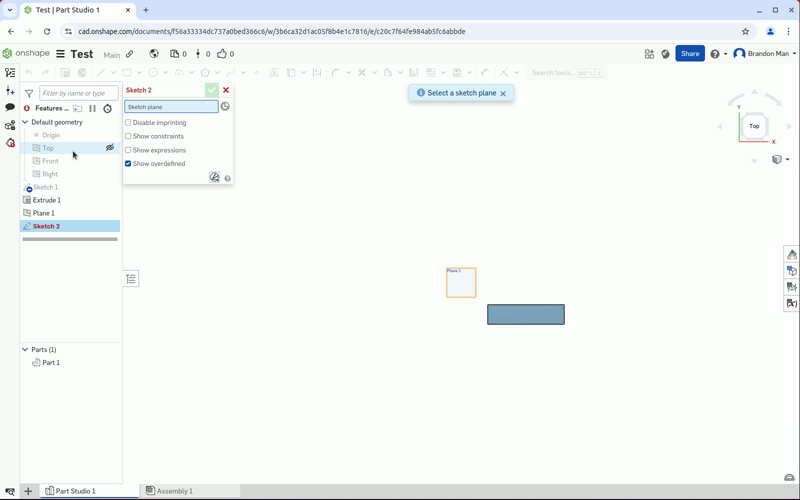
mouse_move(73, 215)
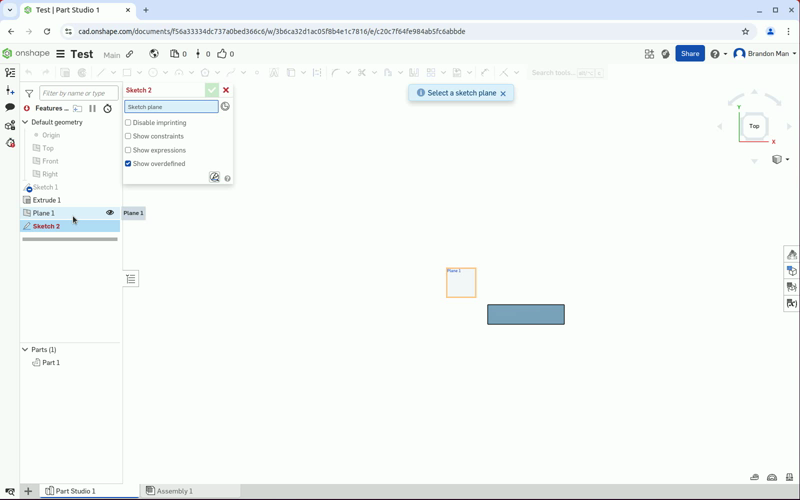
click(73, 215)
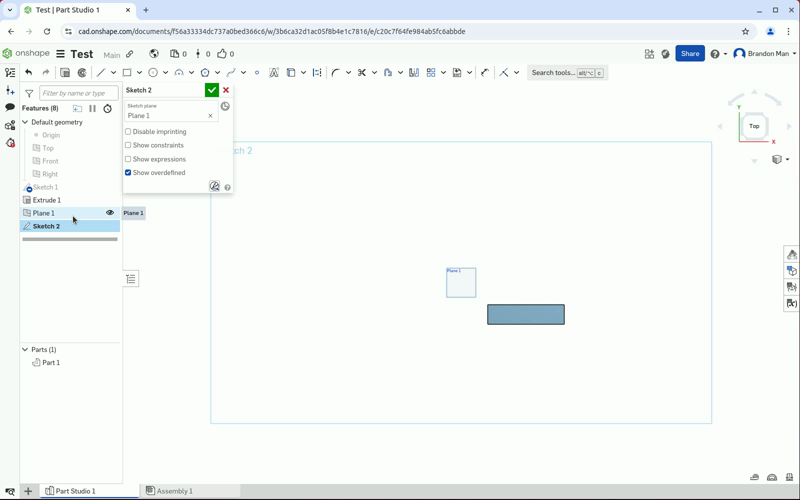
mouse_move(73, 352)
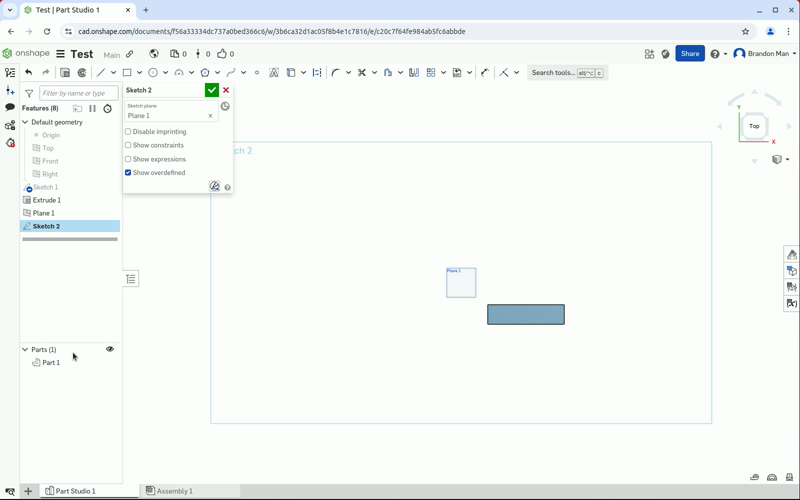
key(y)
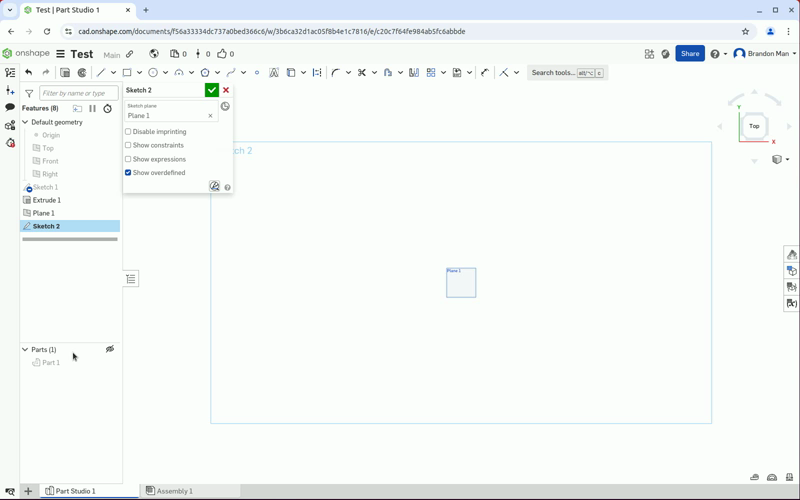
key(c)
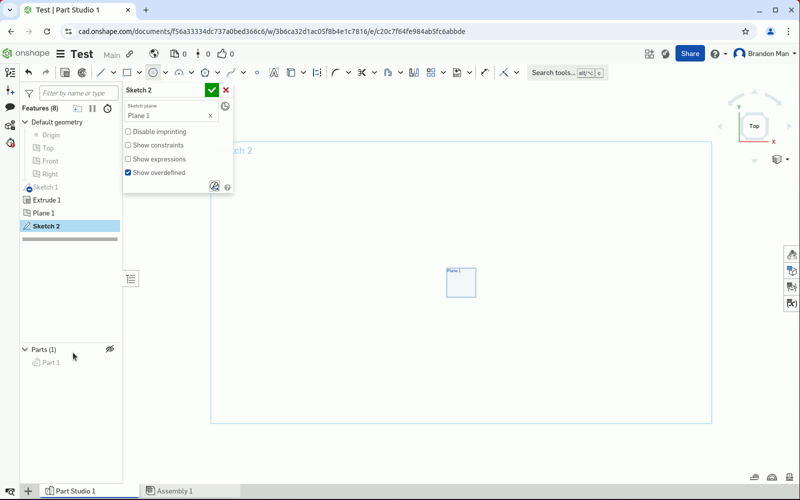
key_down(shift)
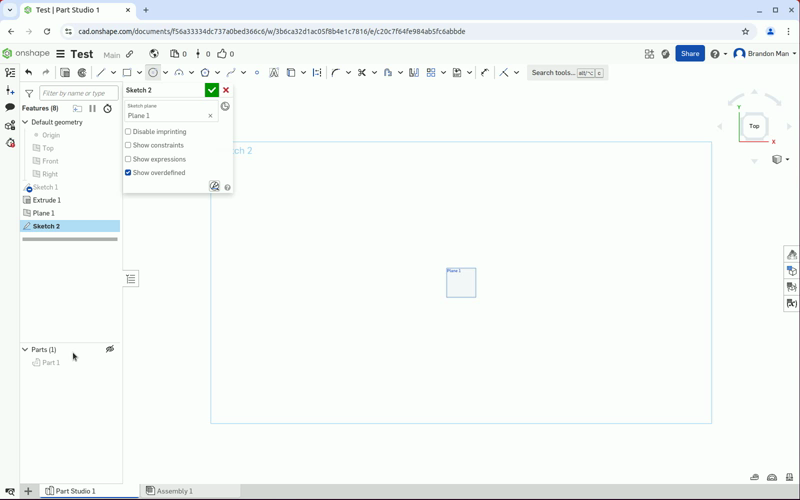
mouse_move(495, 314)
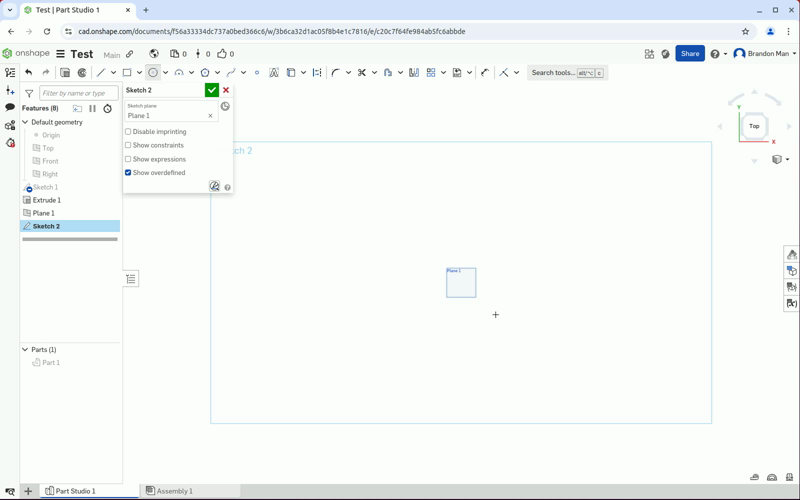
click(495, 314)
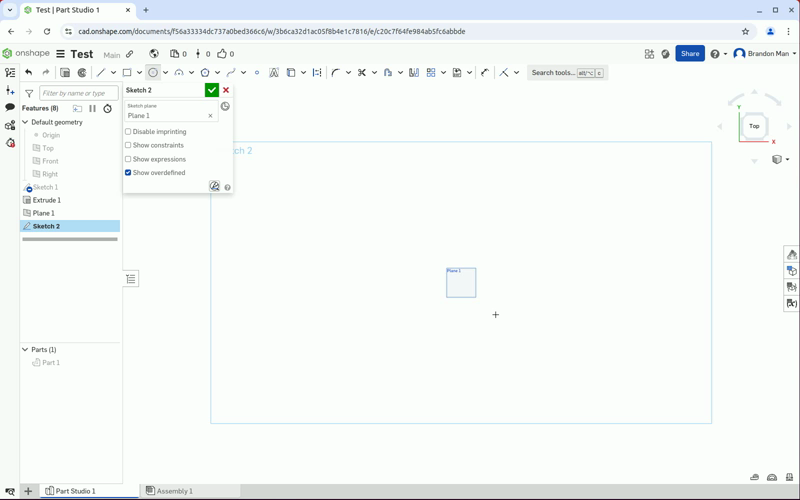
key_up(shift)
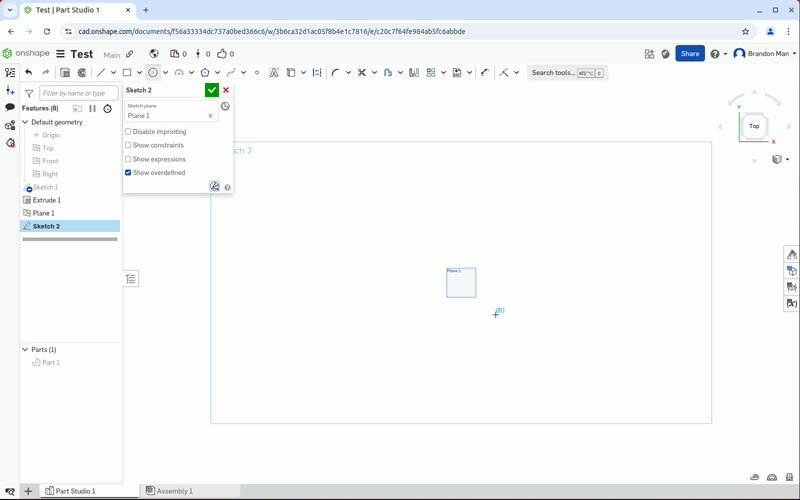
mouse_move(499, 314)
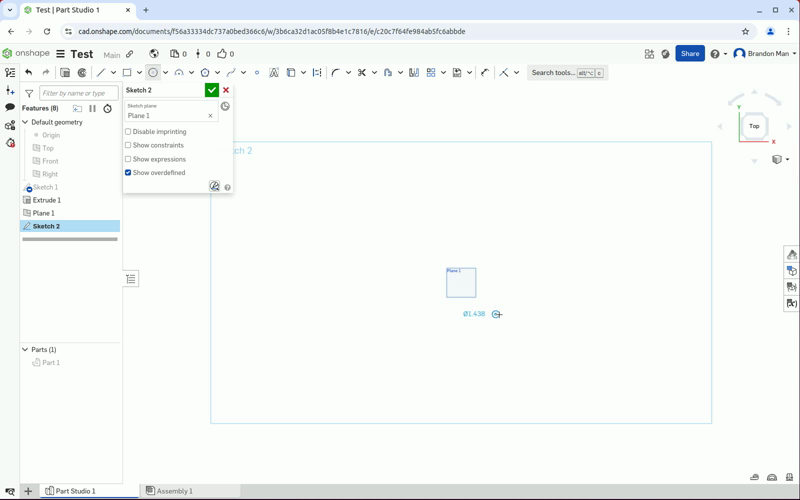
click(499, 314)
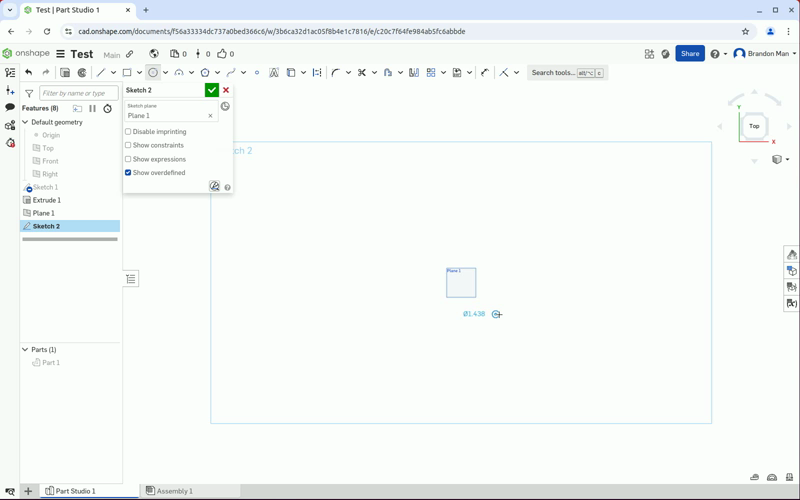
key(esc)
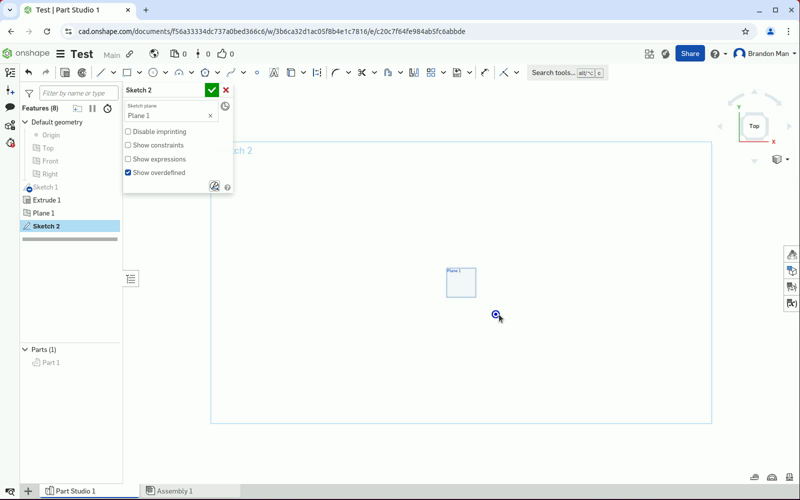
mouse_move(497, 316)
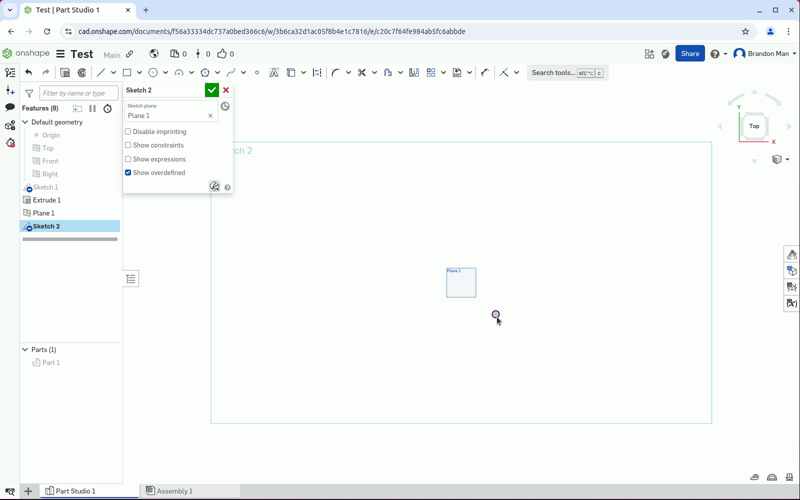
scroll(6)
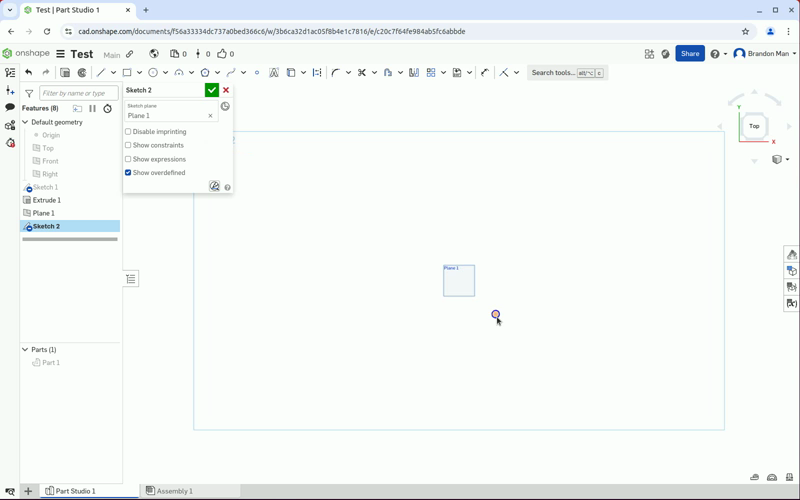
scroll(6)
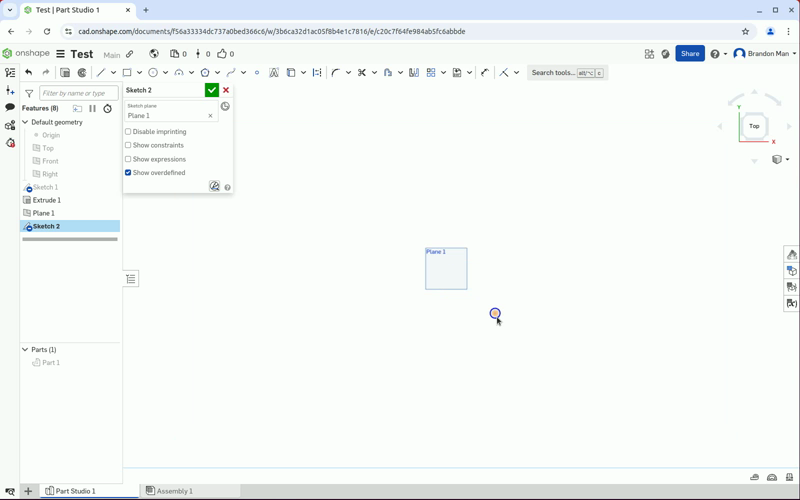
scroll(6)
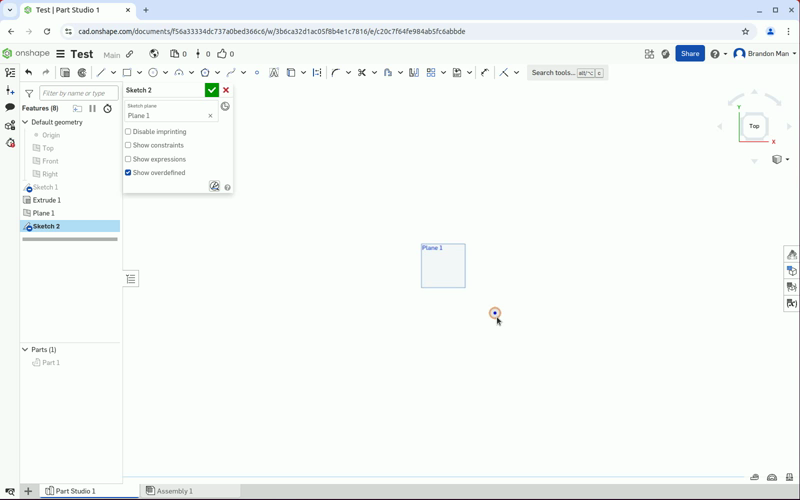
scroll(6)
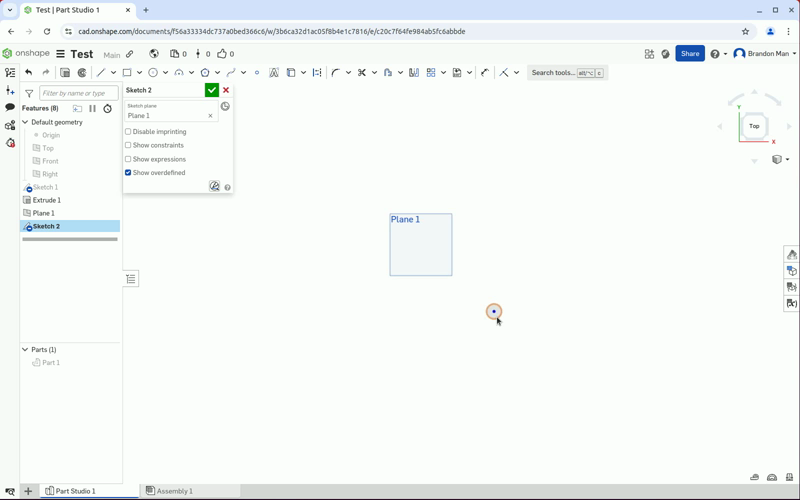
scroll(6)
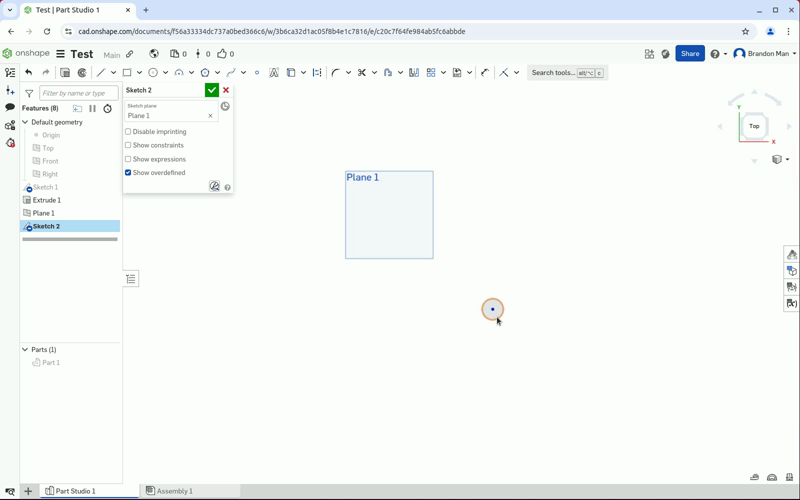
scroll(6)
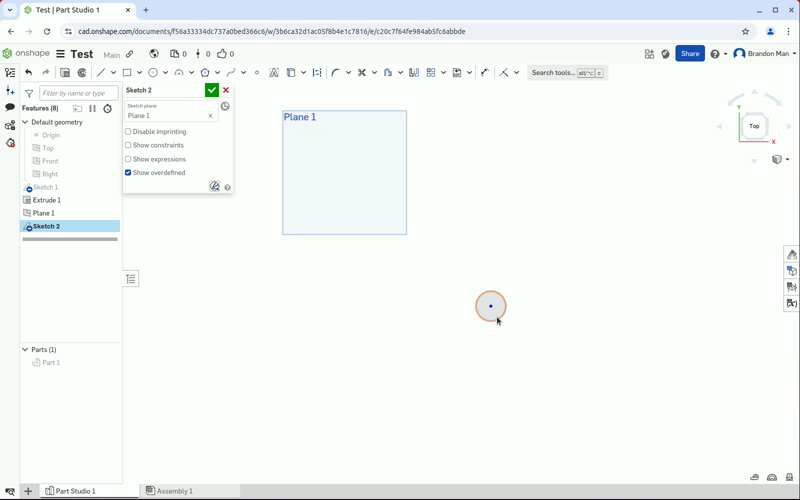
scroll(6)
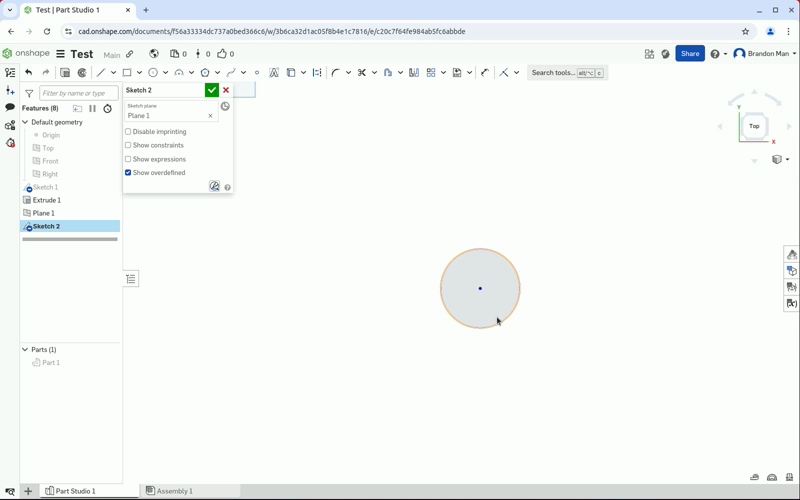
click(497, 316)
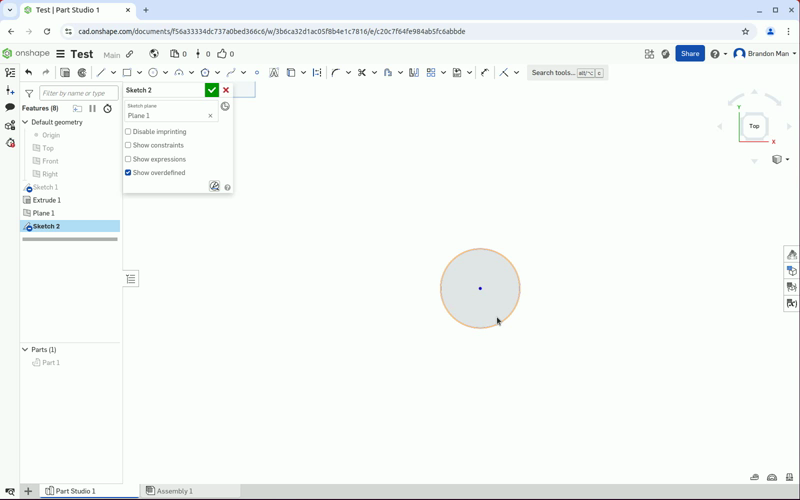
scroll(-6)
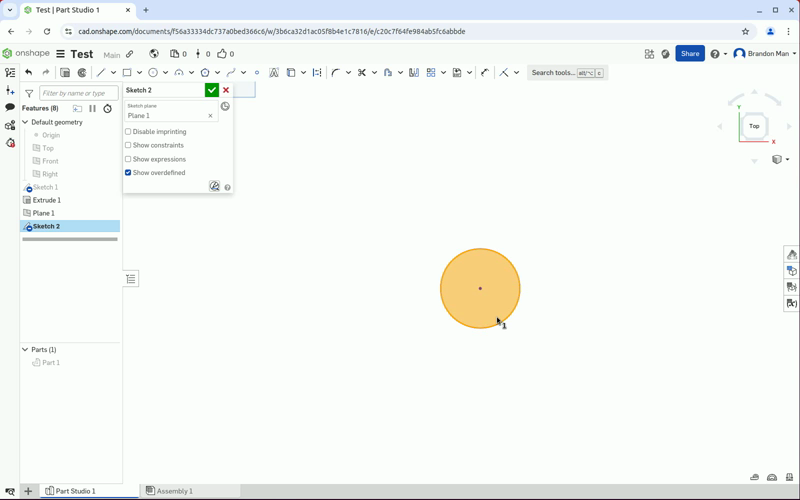
scroll(-6)
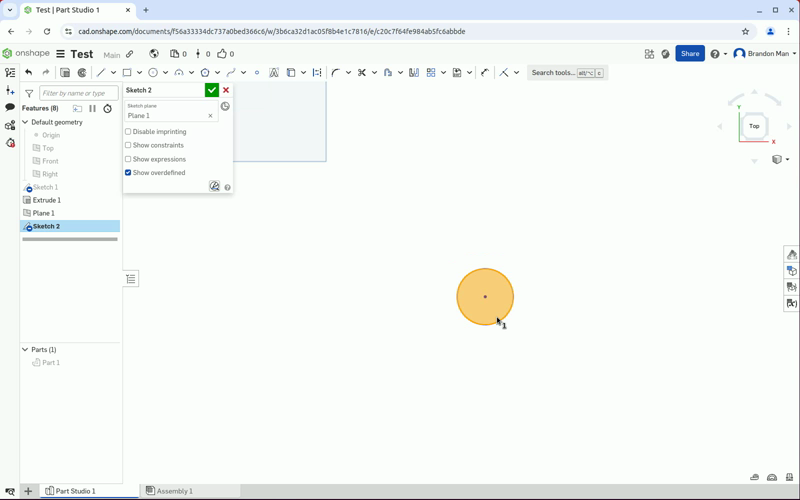
scroll(-6)
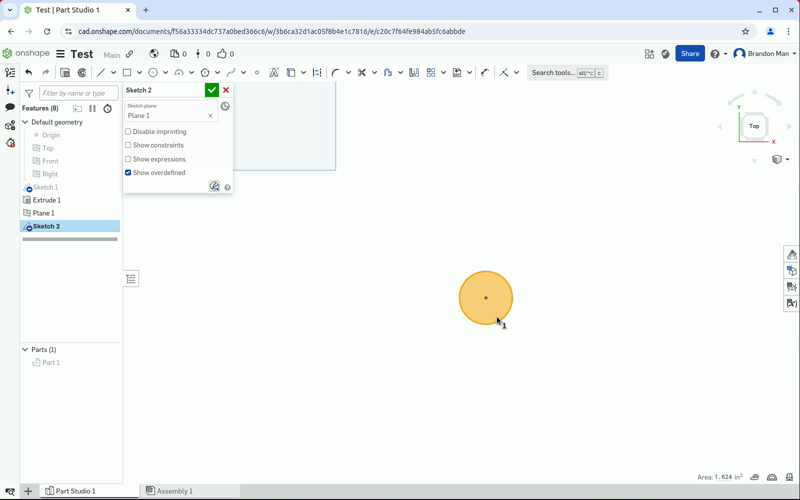
scroll(-6)
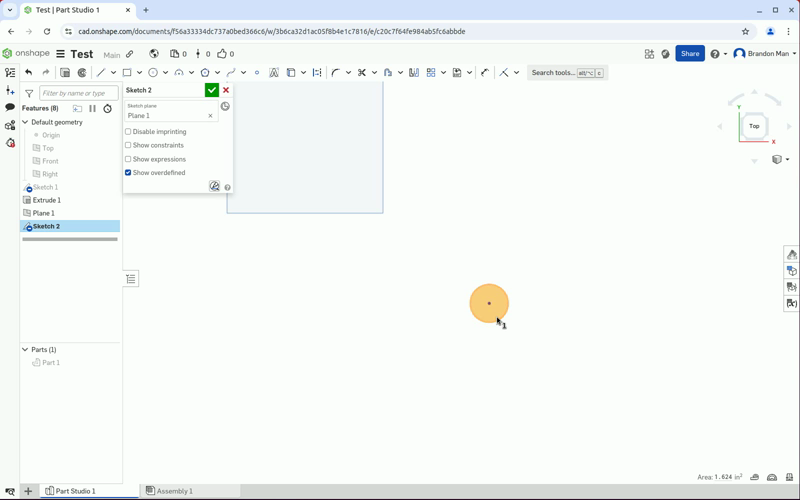
scroll(-6)
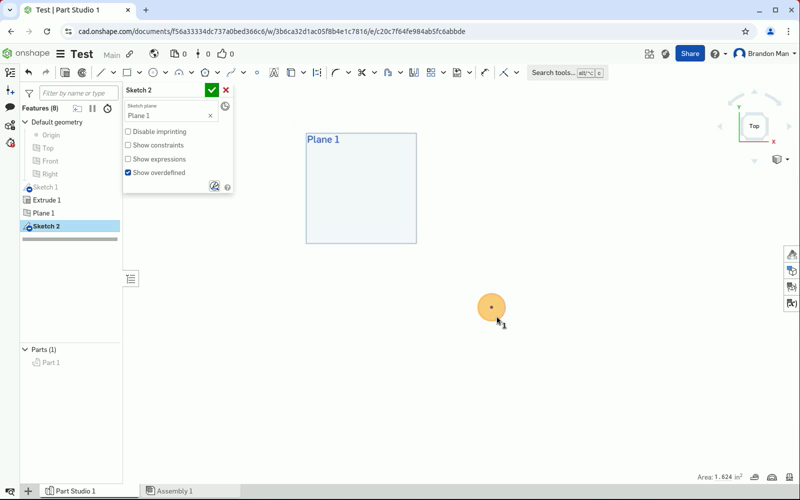
scroll(-6)
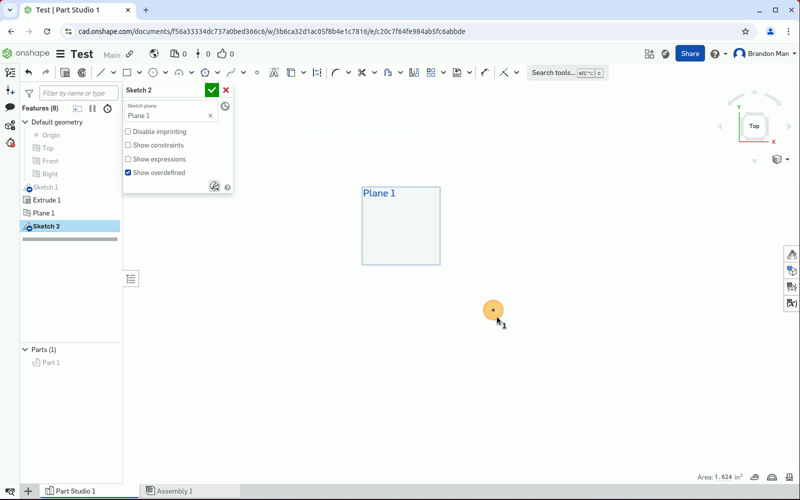
scroll(-6)
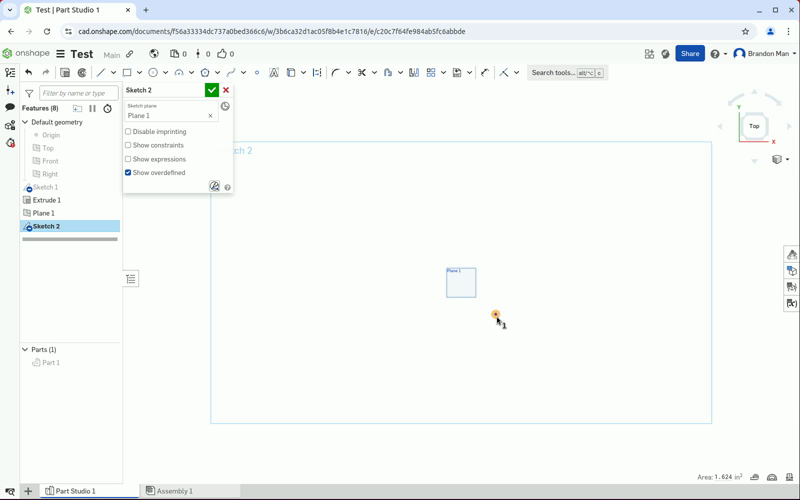
mouse_move(73, 352)
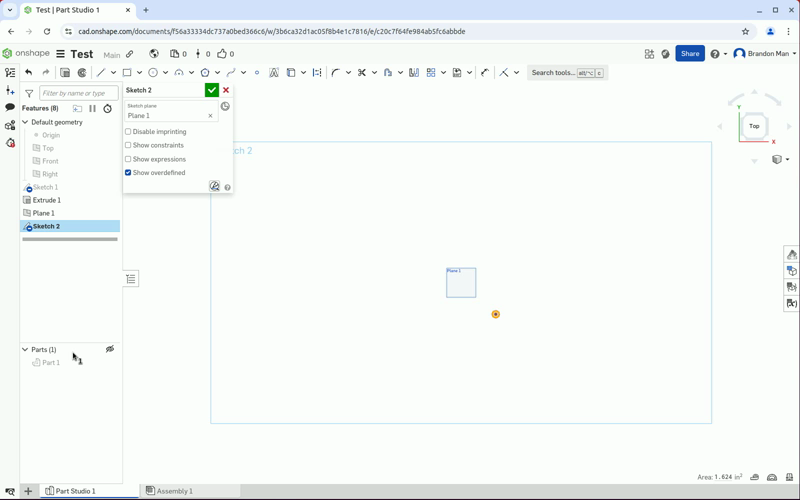
key(shift+y)
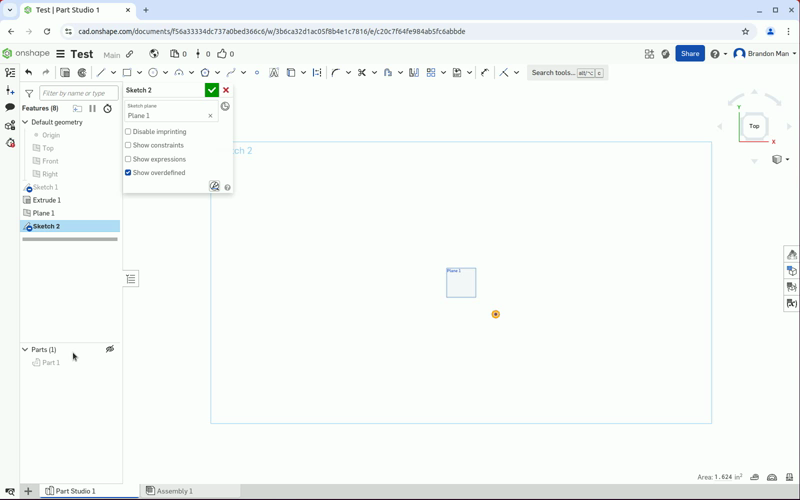
key(shift+e)
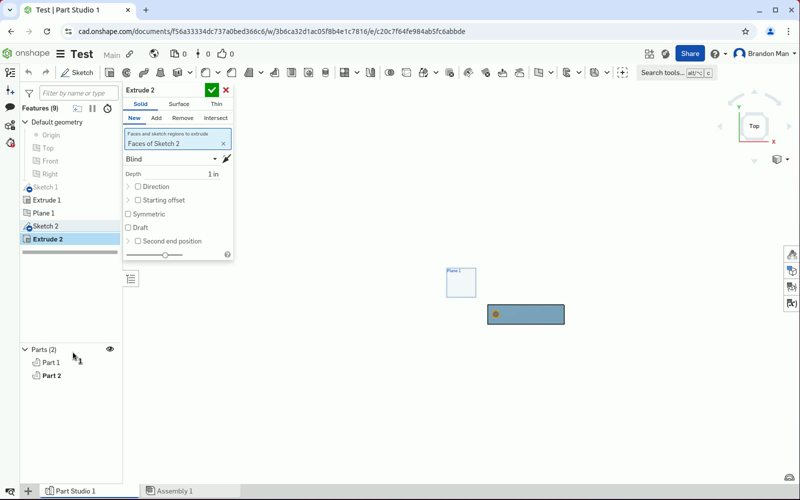
mouse_move(143, 106)
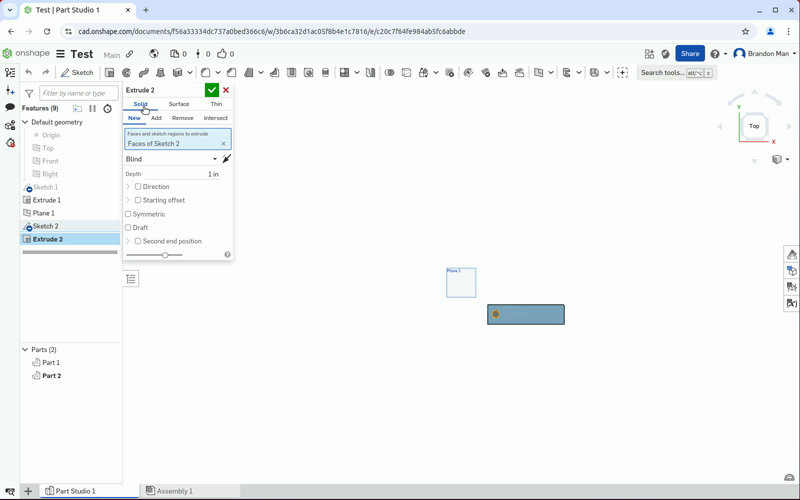
click(143, 106)
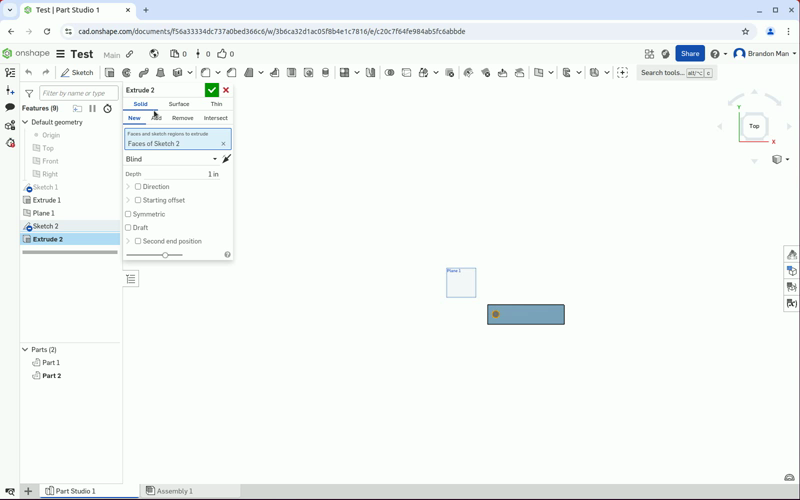
mouse_move(186, 120)
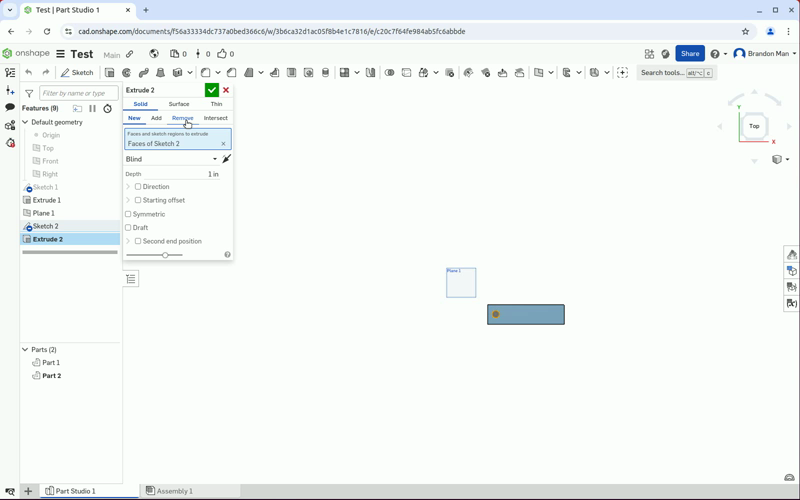
click(186, 120)
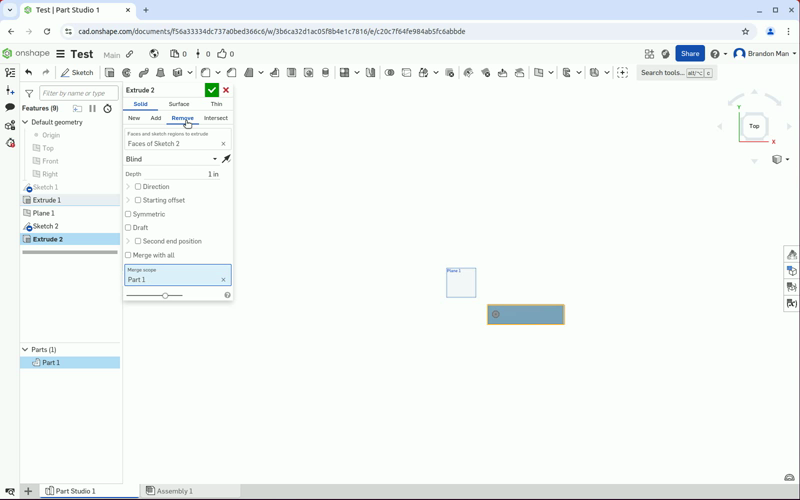
key(tab, 4)
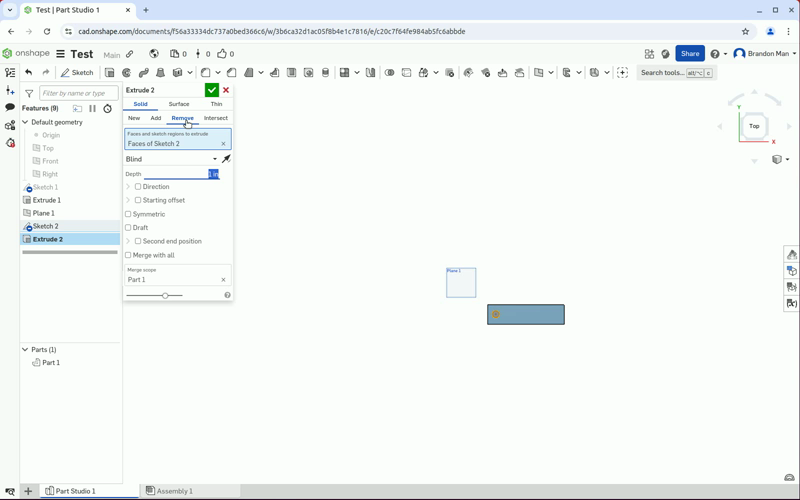
text(7.703)
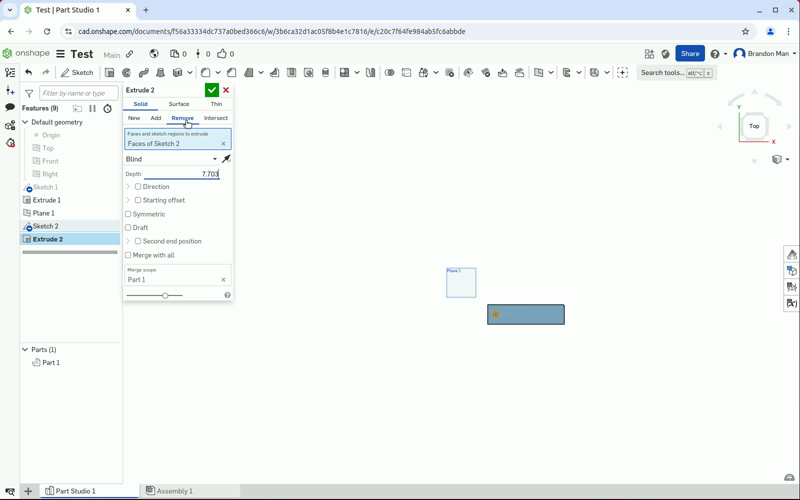
key(tab, 6)
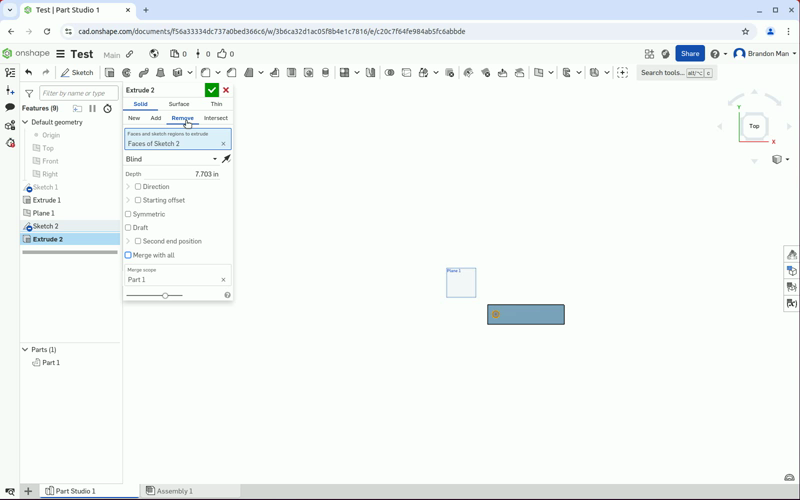
key(space)
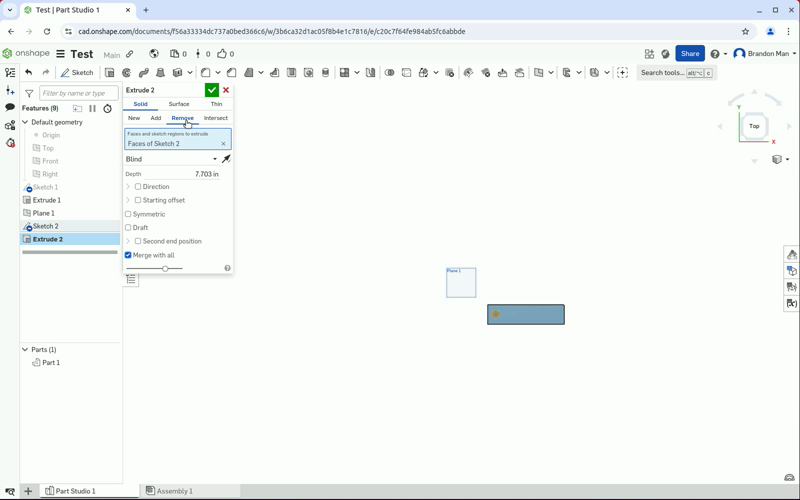
key(enter)
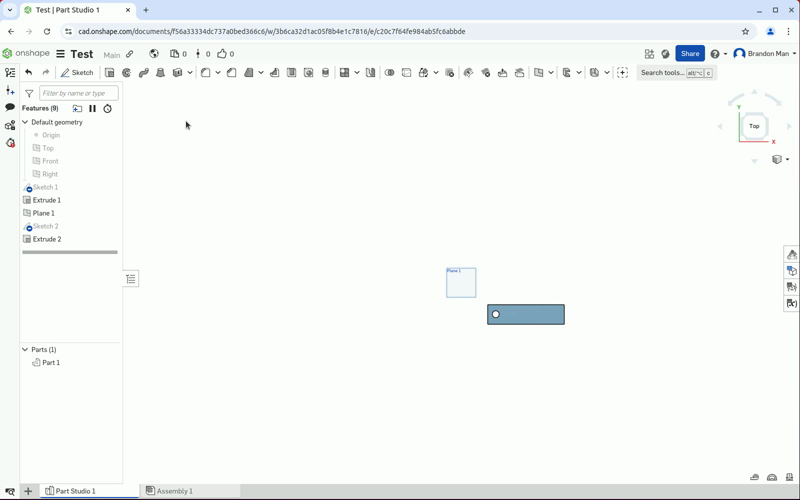
key(shift+h)
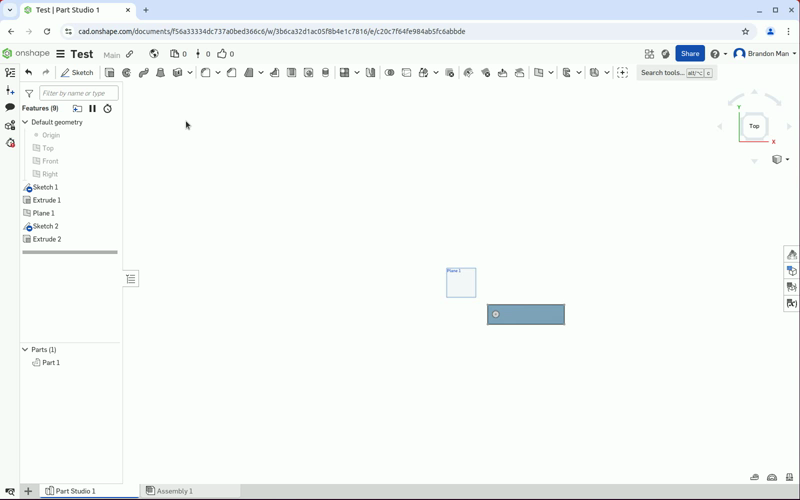
key(shift+h)
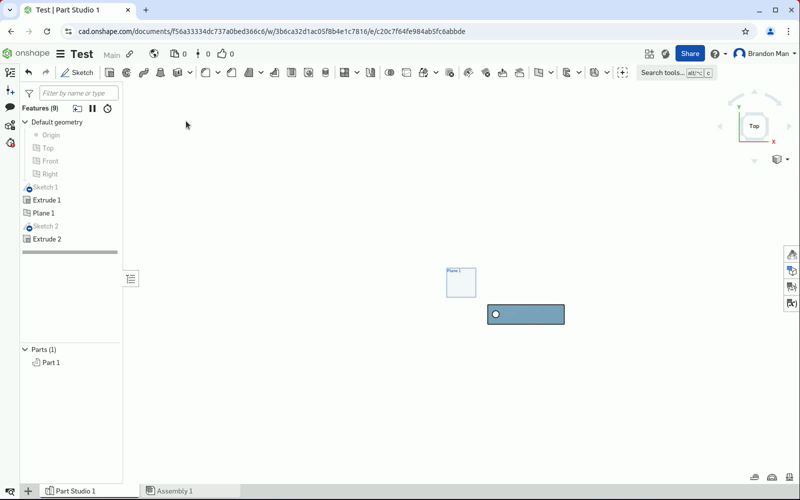
mouse_move(73, 189)
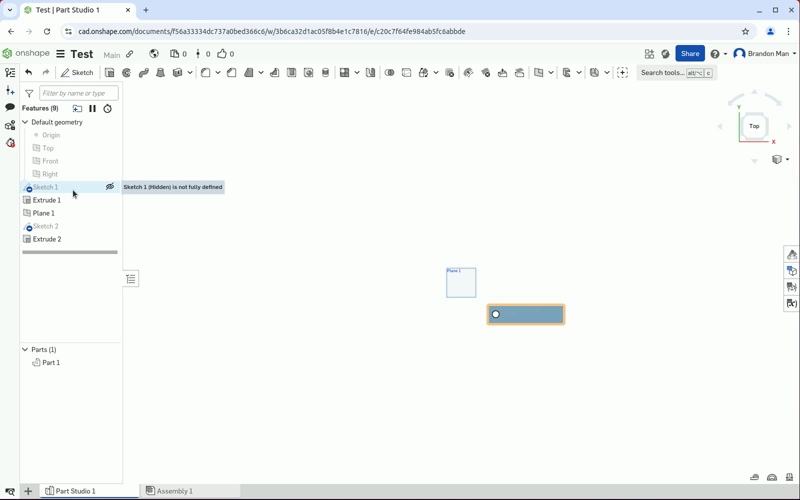
click(73, 189)
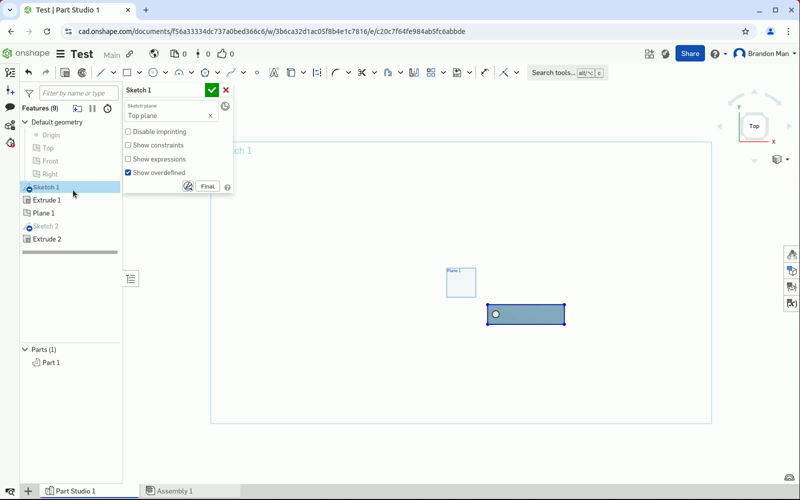
mouse_move(229, 92)
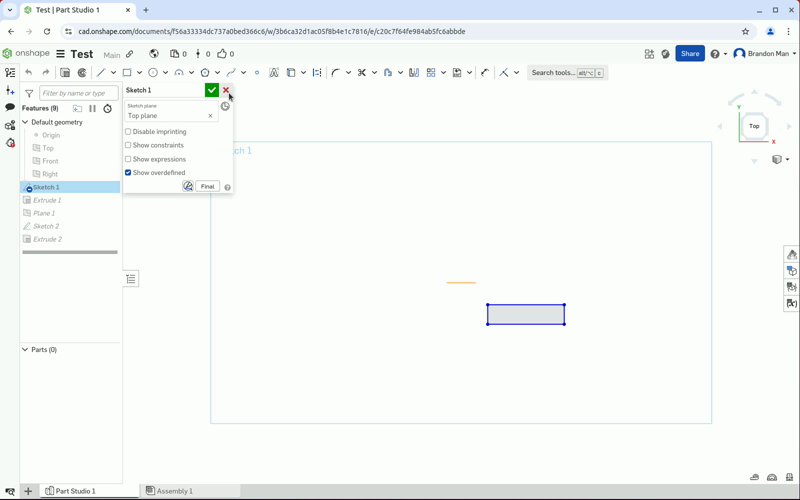
click(229, 92)
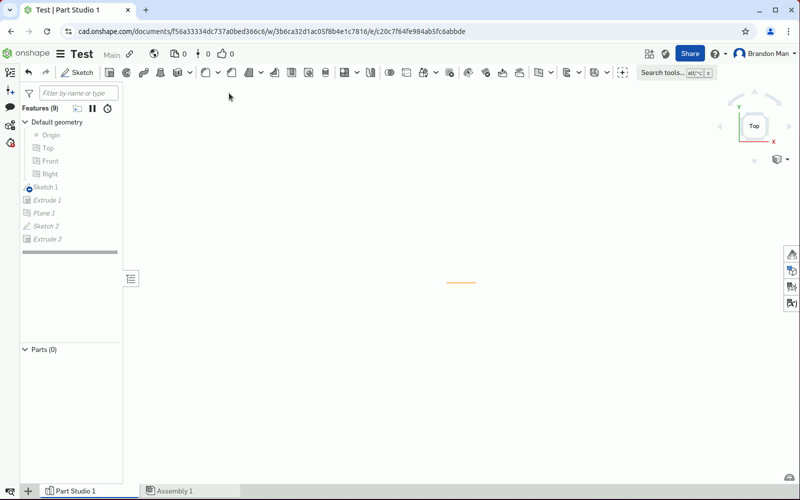
key(shift+s)
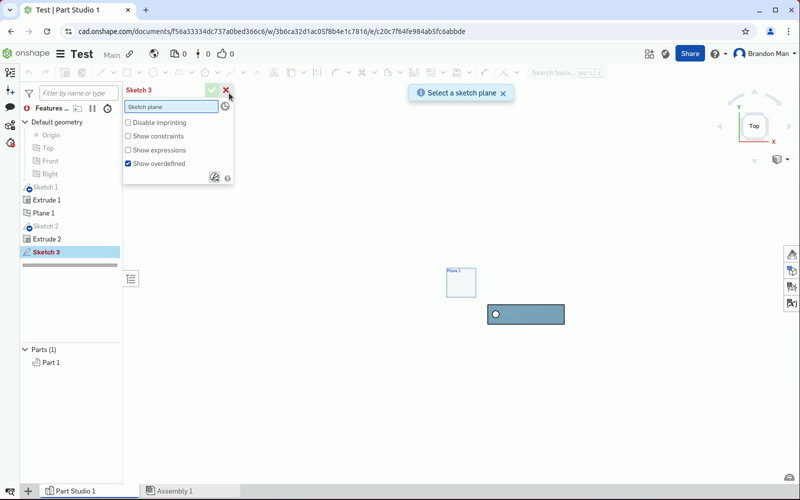
mouse_move(73, 215)
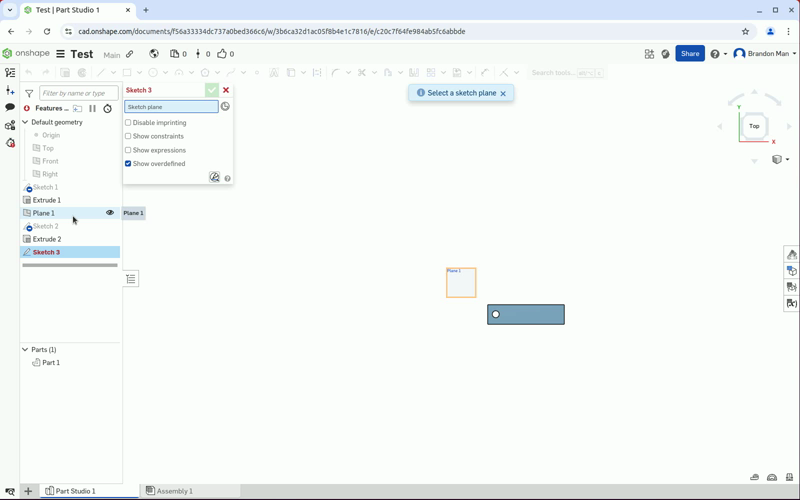
click(73, 215)
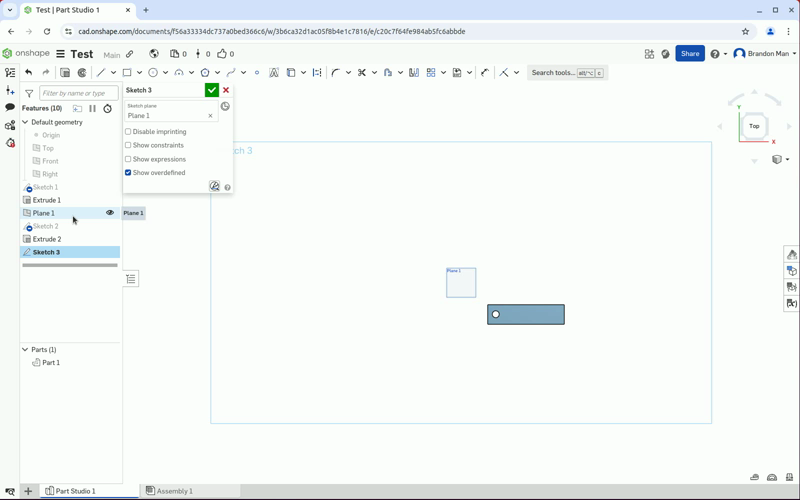
mouse_move(73, 352)
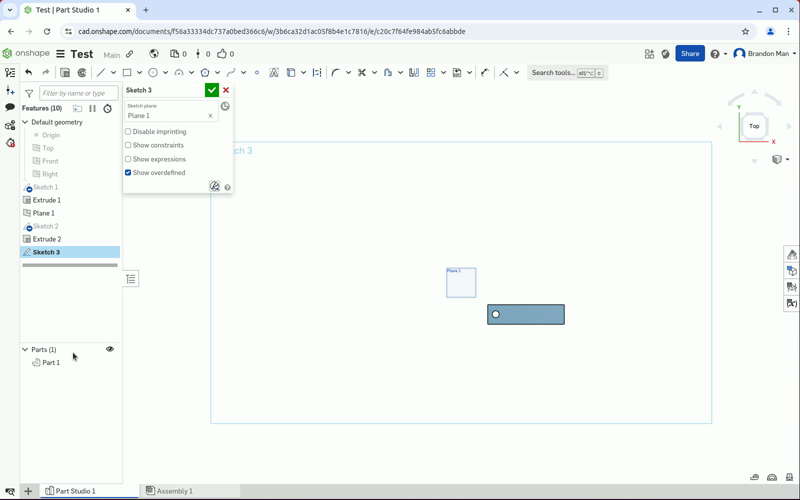
key(y)
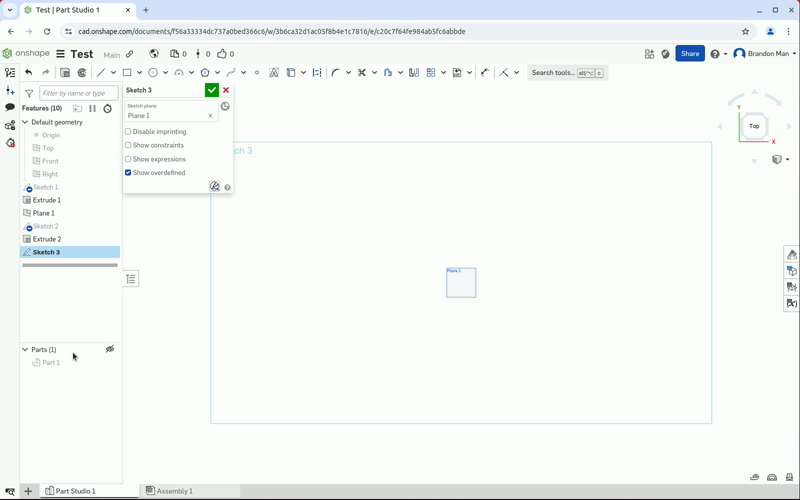
key(a)
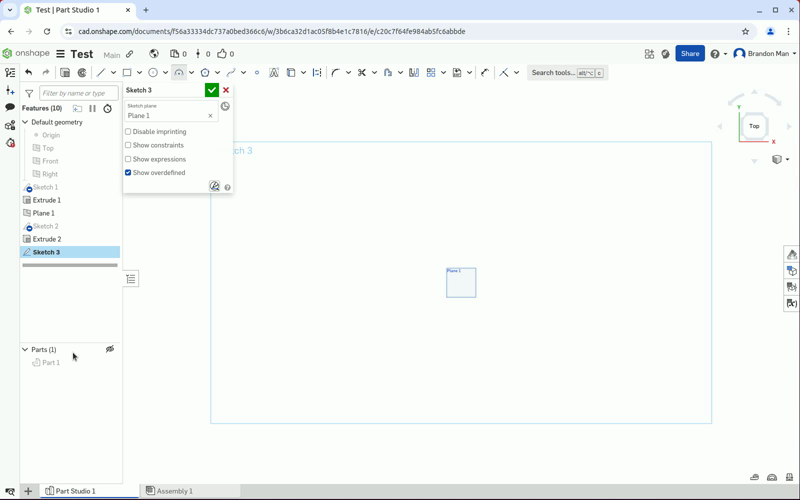
key_down(shift)
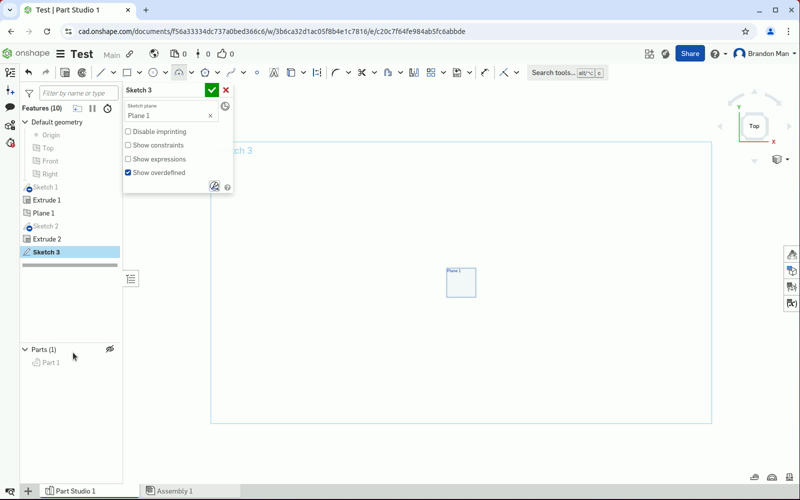
mouse_move(564, 324)
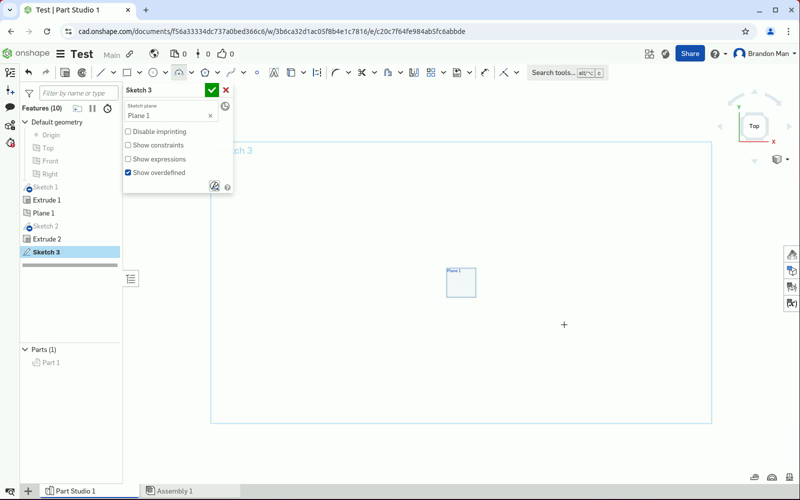
click(564, 324)
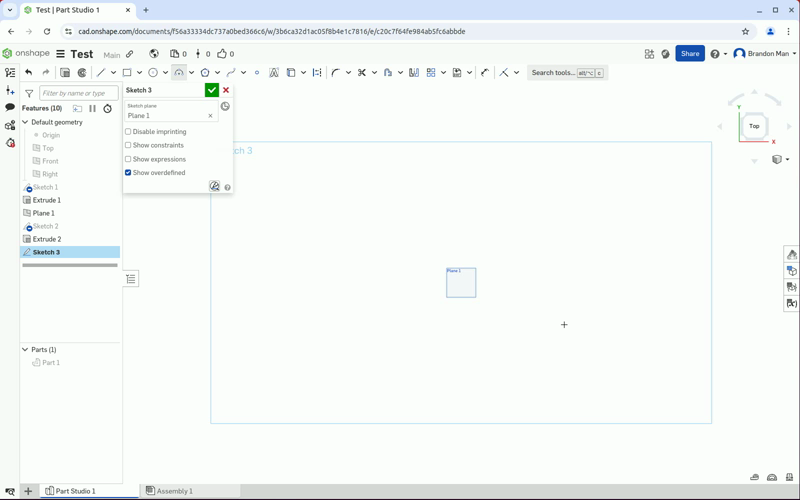
key_up(shift)
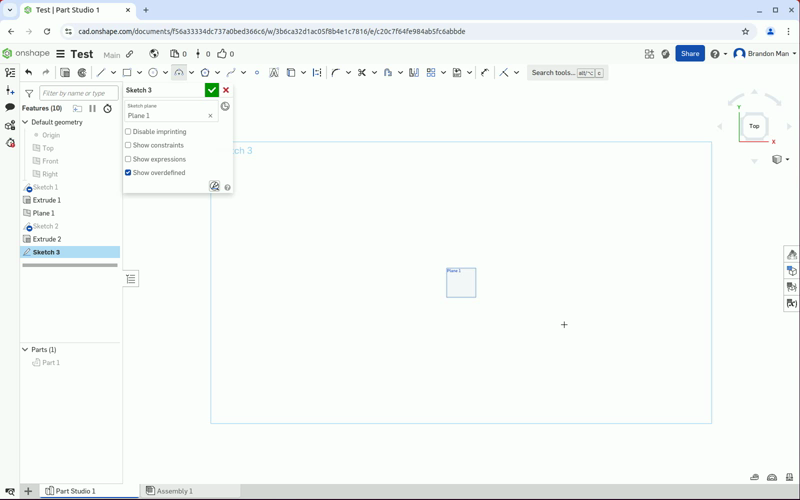
key_down(shift)
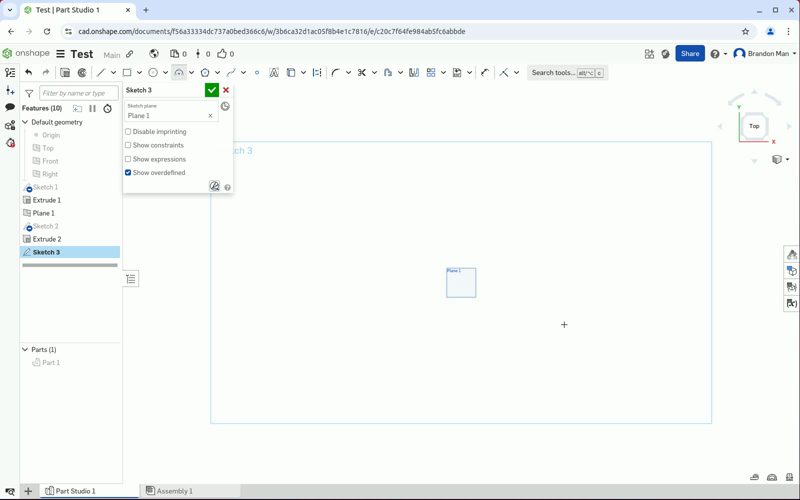
mouse_move(564, 304)
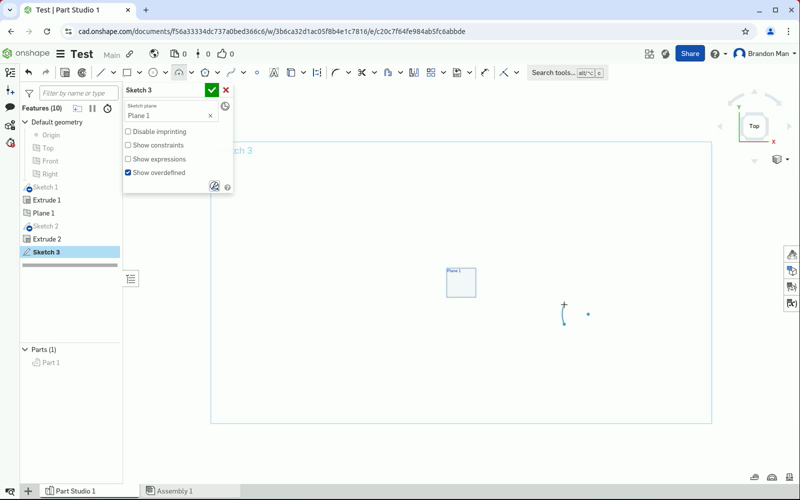
click(564, 304)
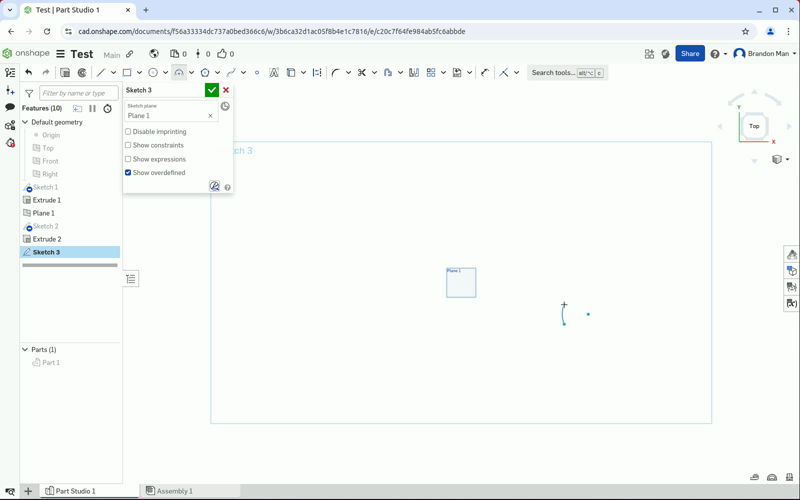
mouse_move(573, 314)
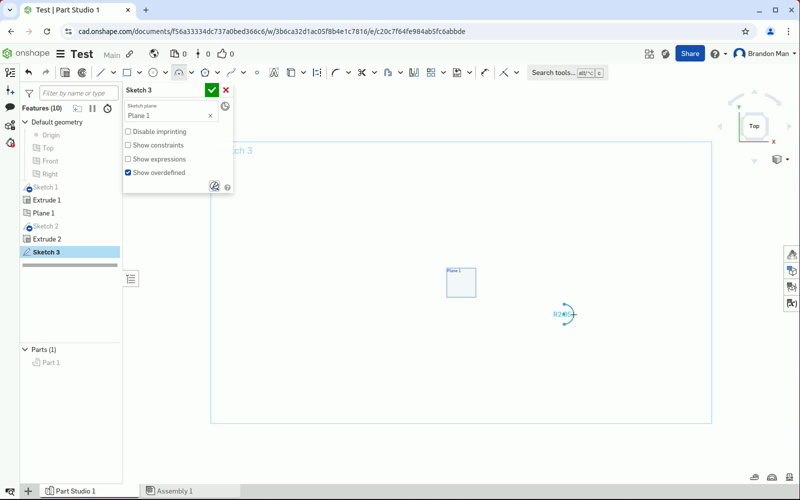
click(573, 314)
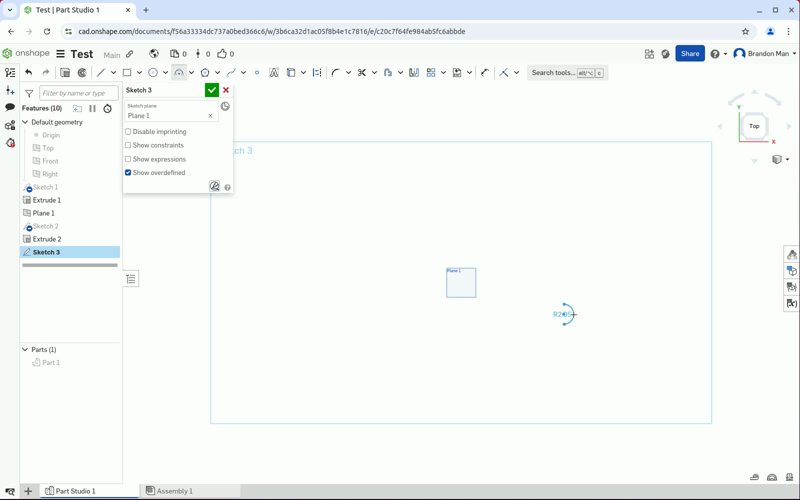
key_up(shift)
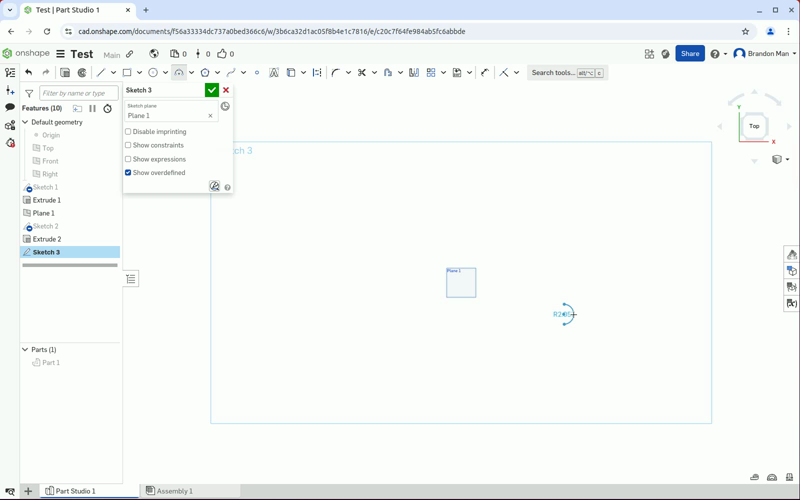
key(esc)
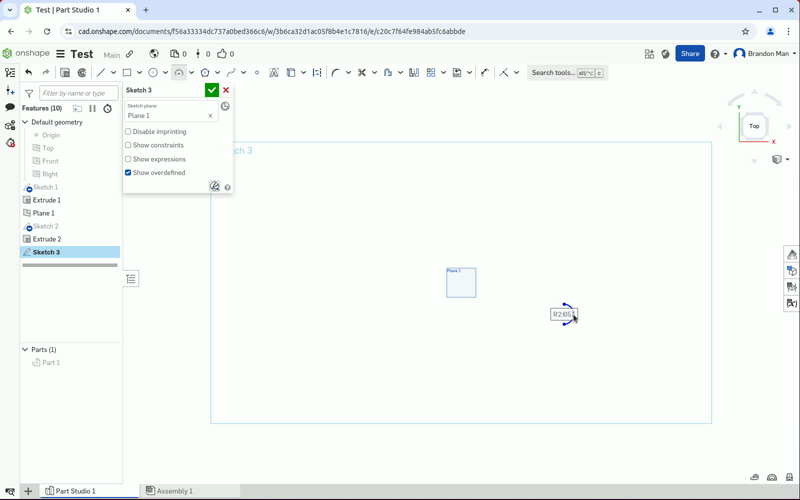
key(l)
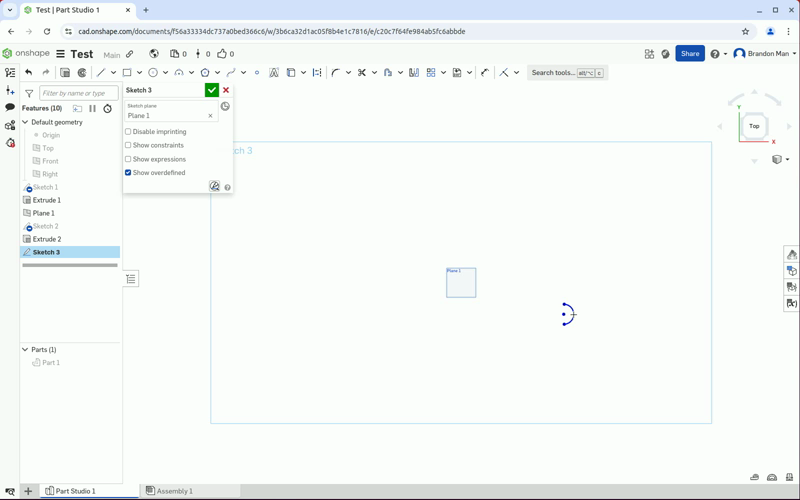
mouse_move(564, 304)
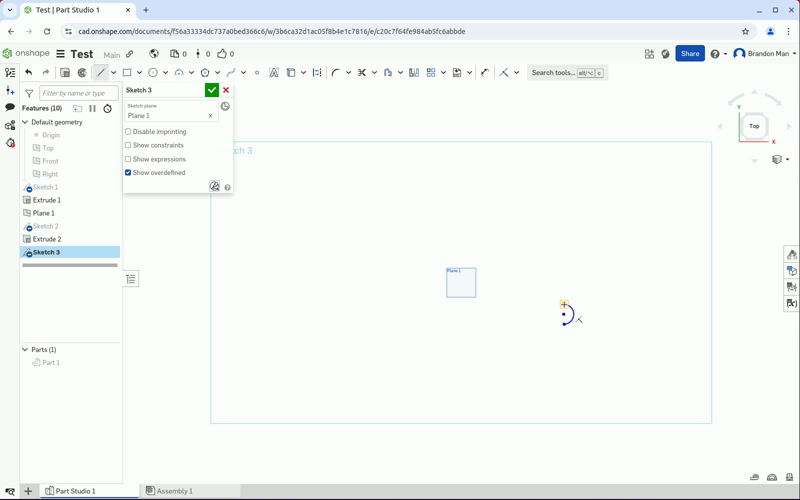
click(564, 304)
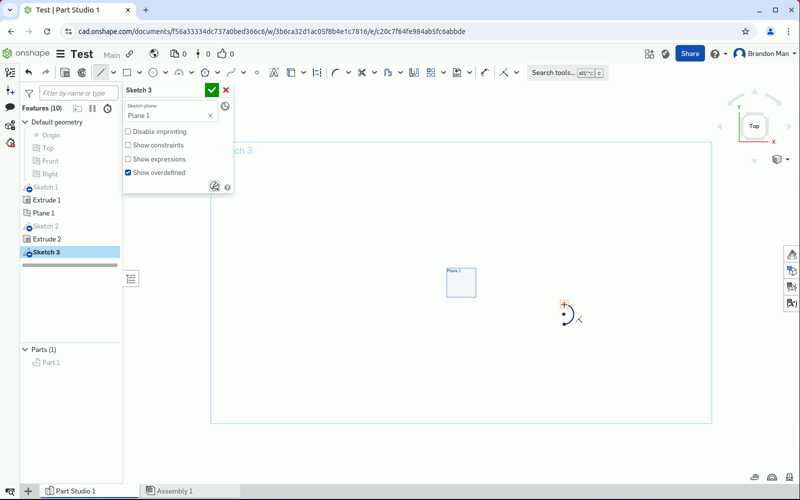
mouse_move(589, 304)
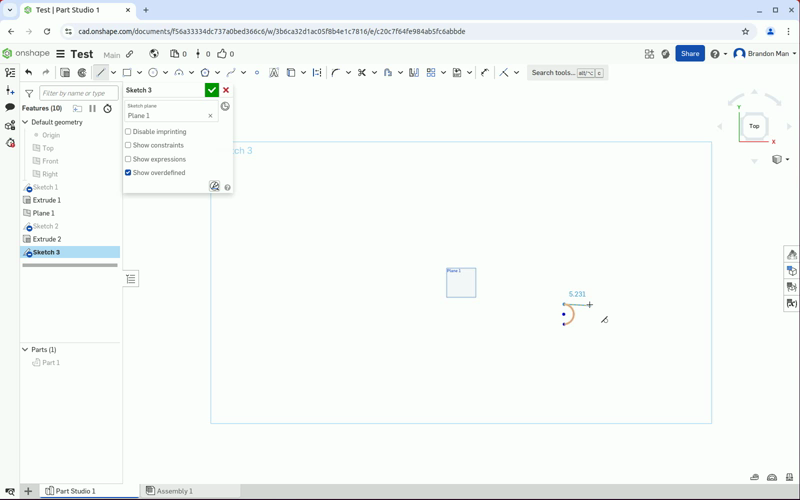
key_down(shift)
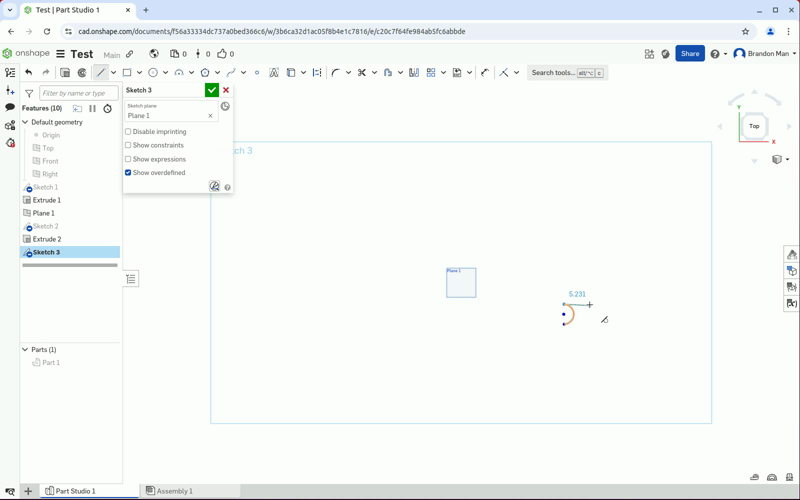
mouse_move(564, 324)
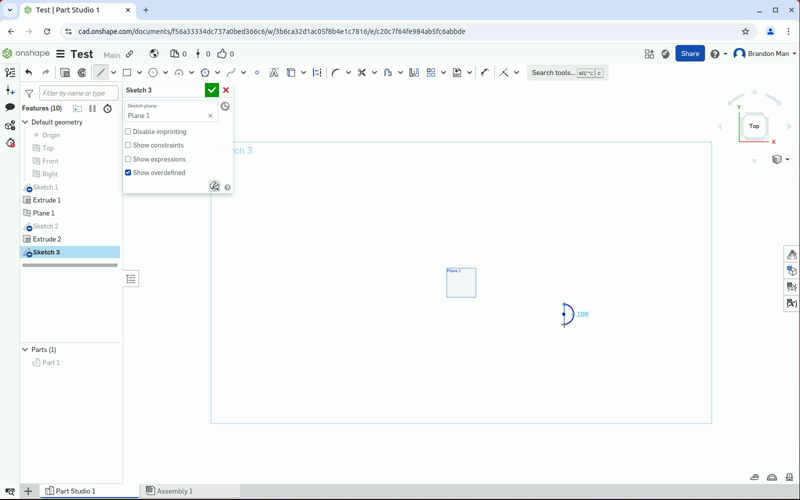
key_up(shift)
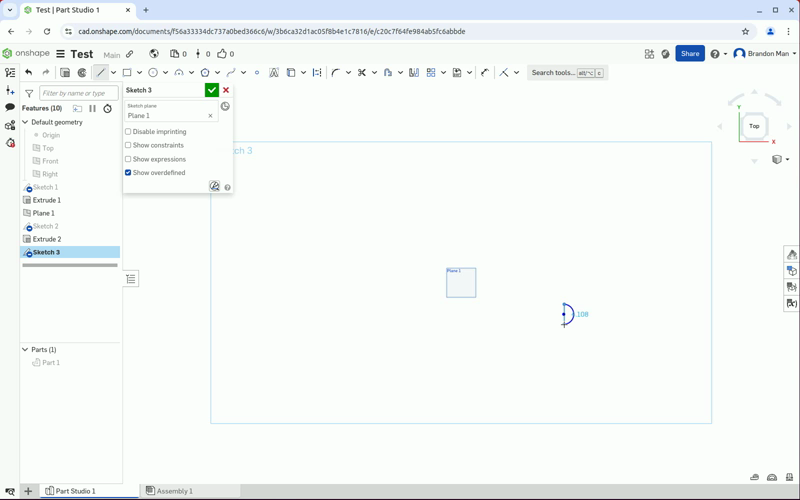
click(564, 324)
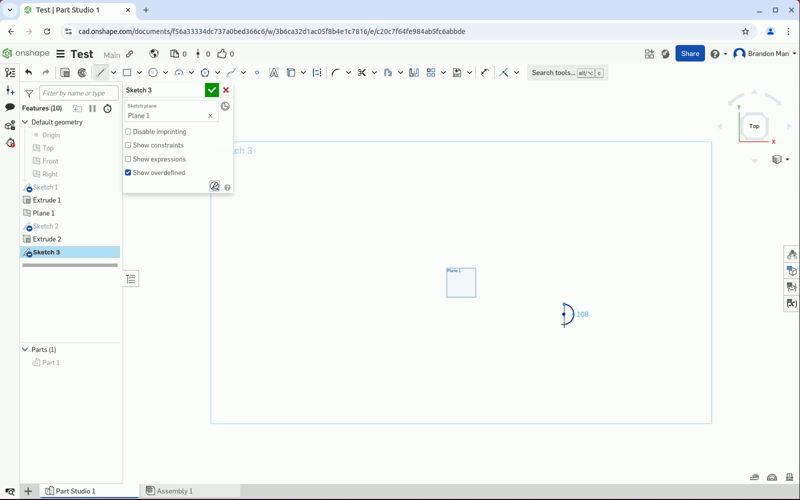
key(esc)
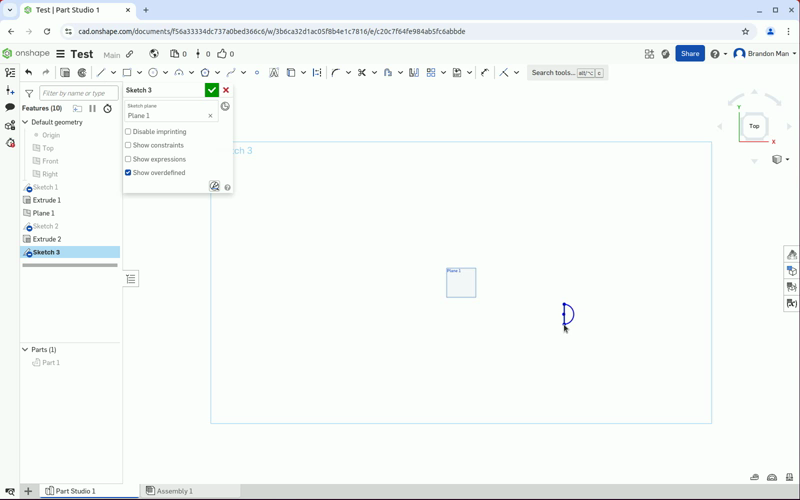
mouse_move(564, 318)
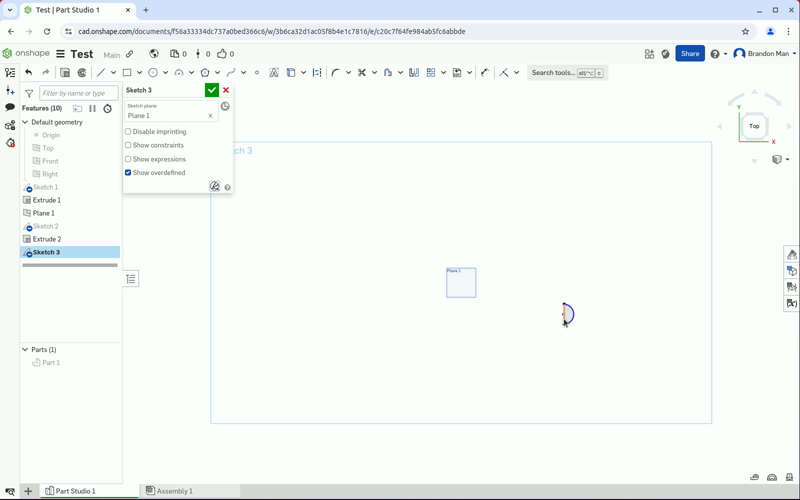
scroll(6)
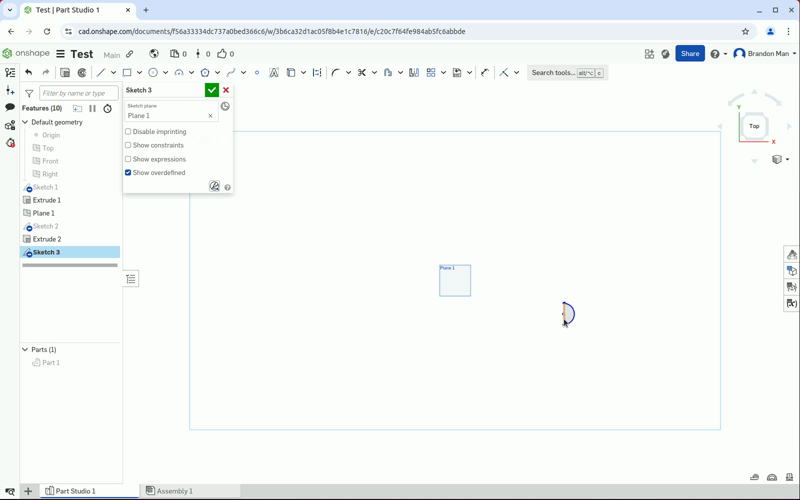
scroll(6)
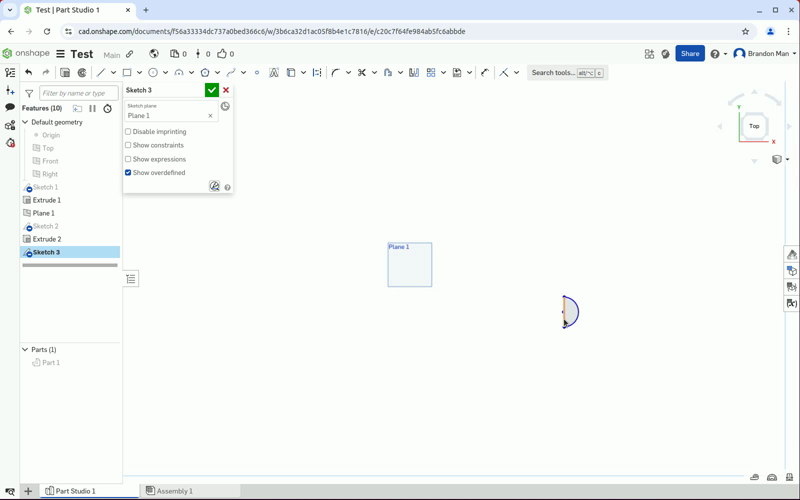
scroll(6)
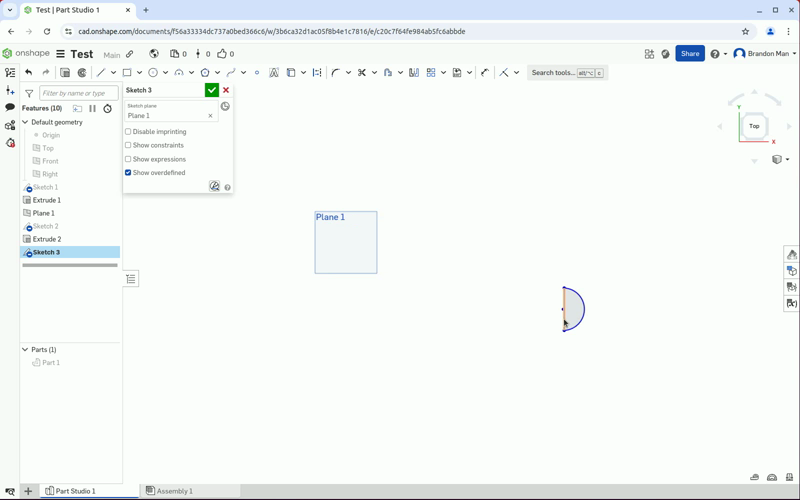
scroll(6)
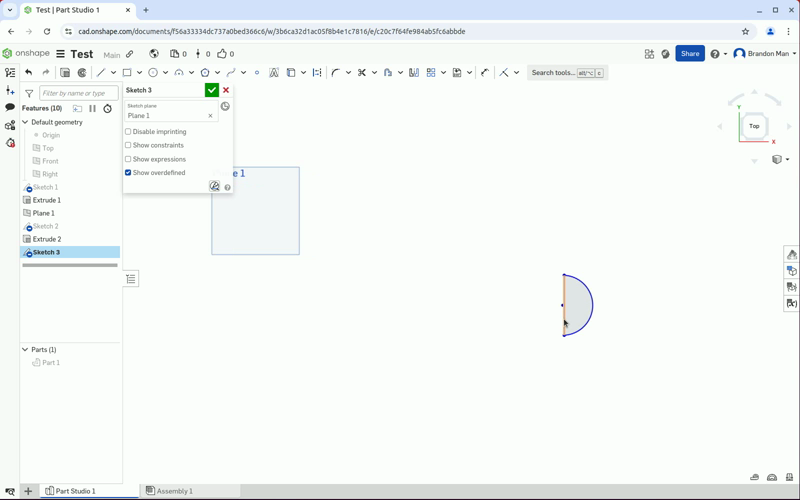
scroll(6)
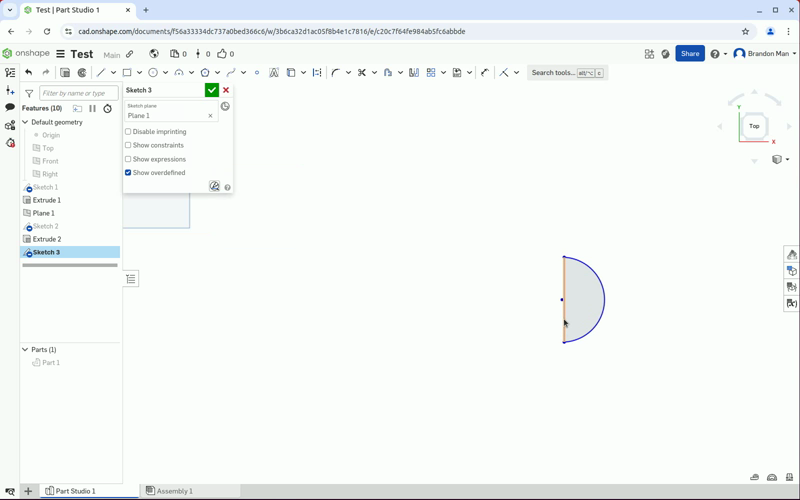
scroll(6)
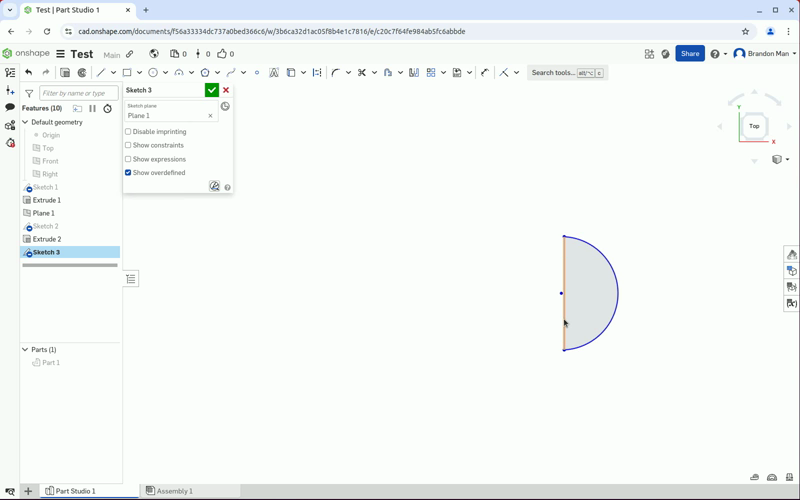
scroll(6)
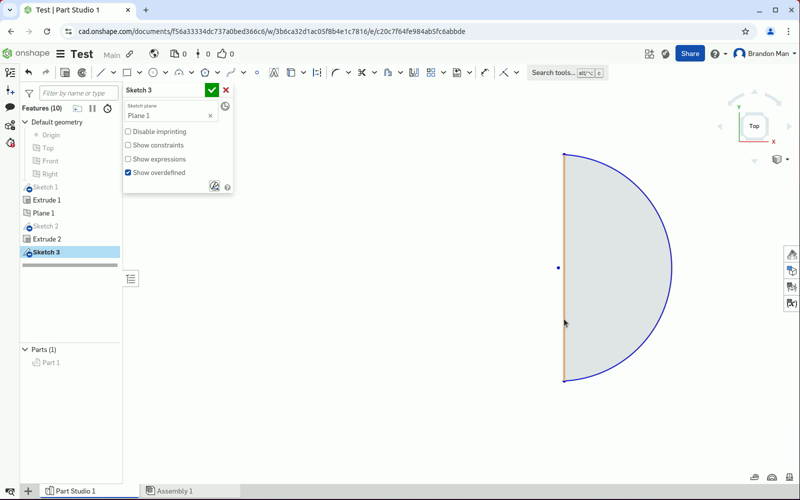
click(564, 318)
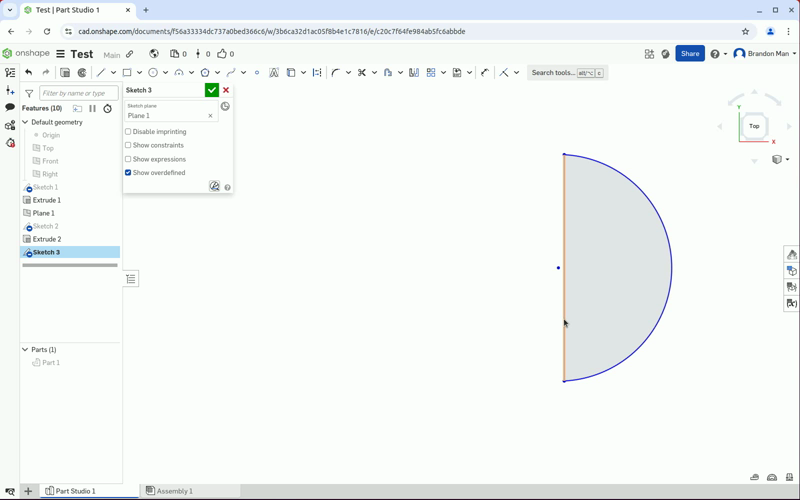
scroll(-6)
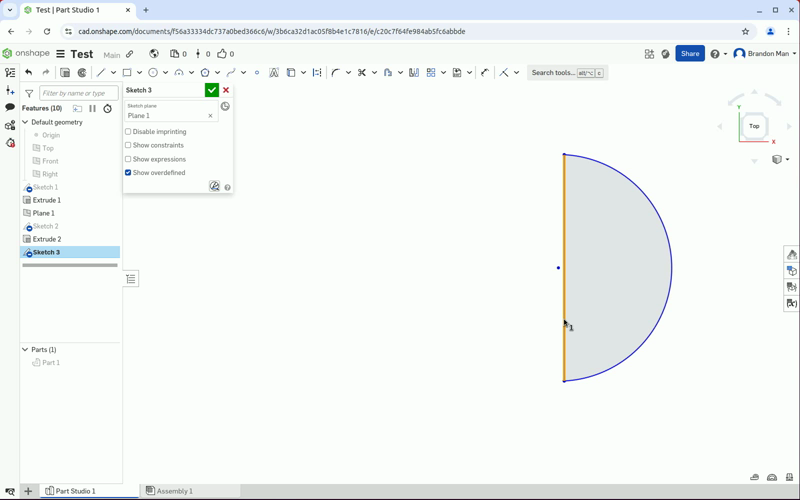
scroll(-6)
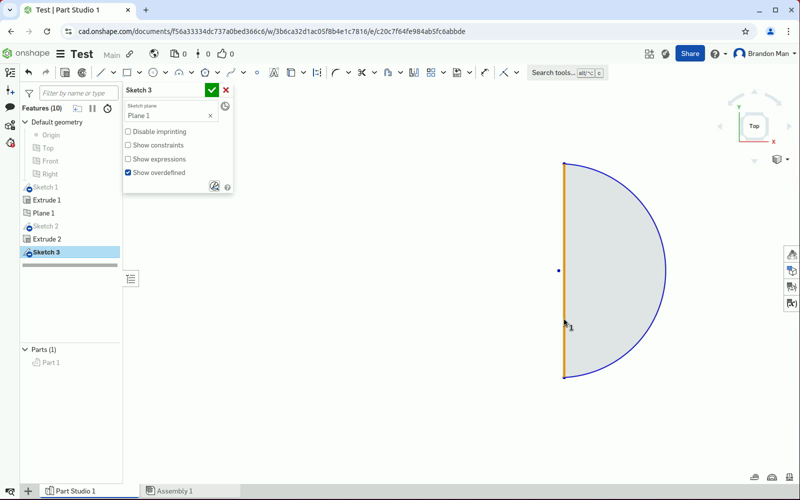
scroll(-6)
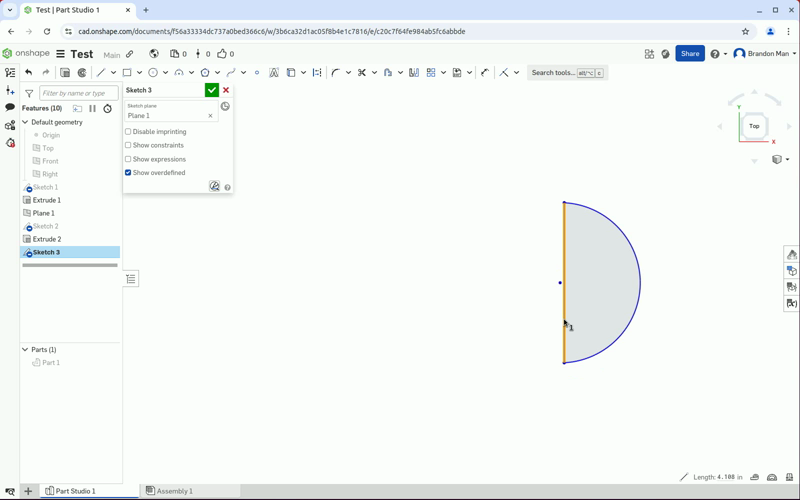
scroll(-6)
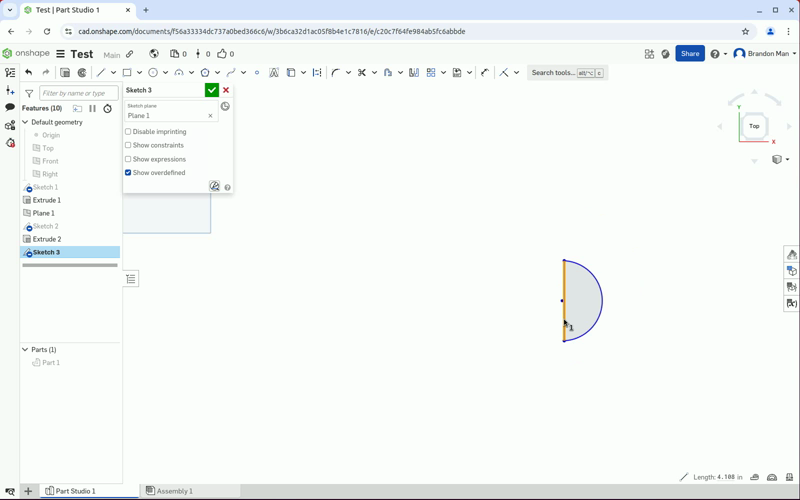
scroll(-6)
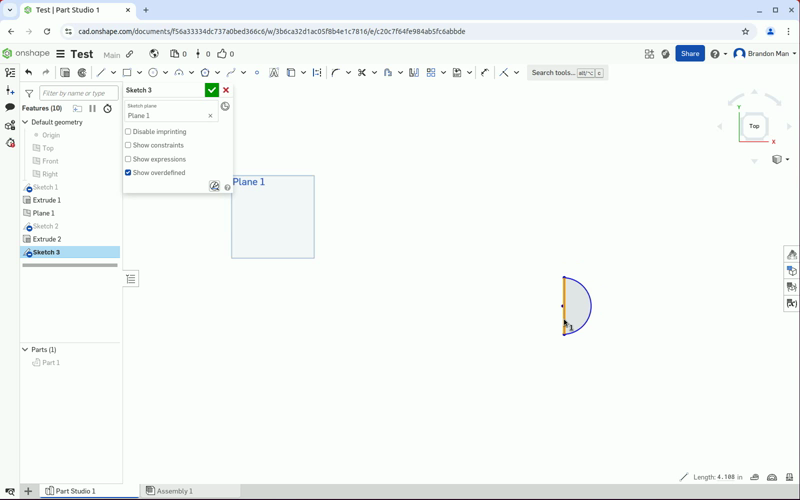
scroll(-6)
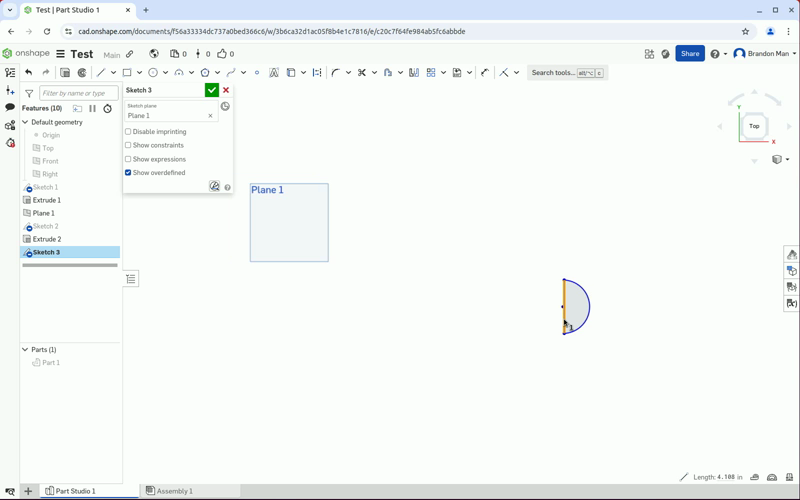
scroll(-6)
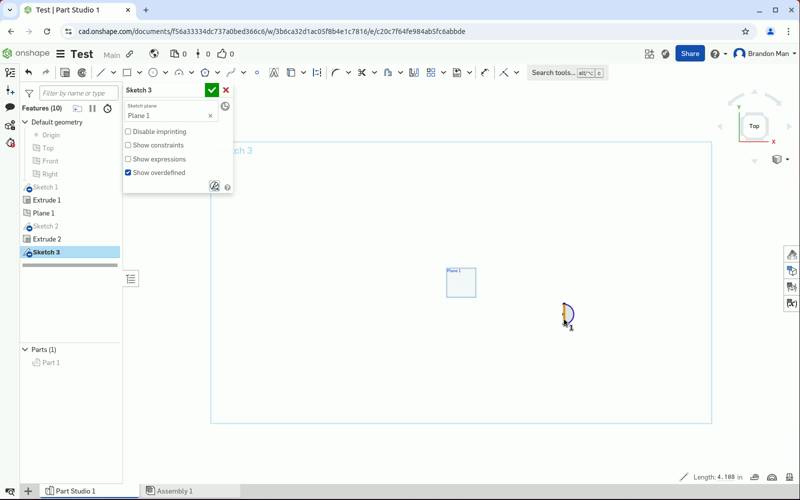
mouse_move(73, 352)
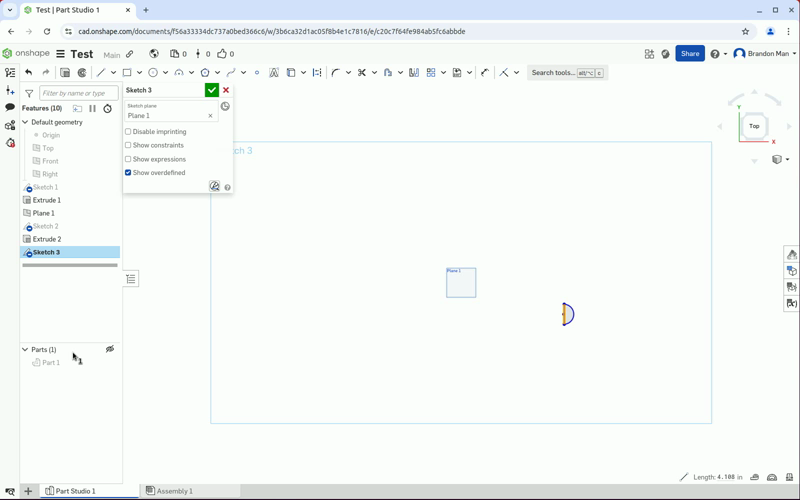
key(shift+y)
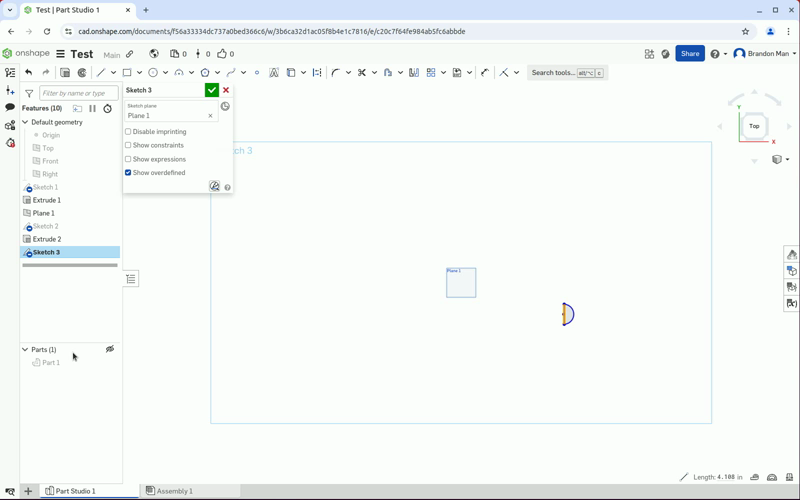
key(shift+e)
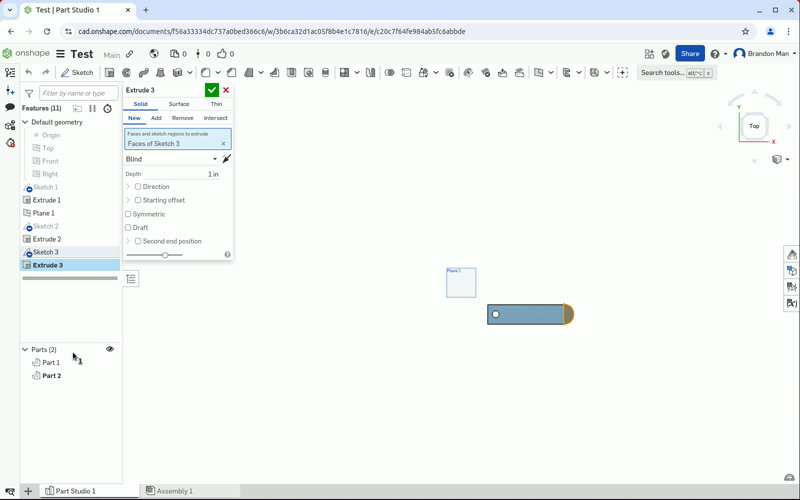
mouse_move(143, 106)
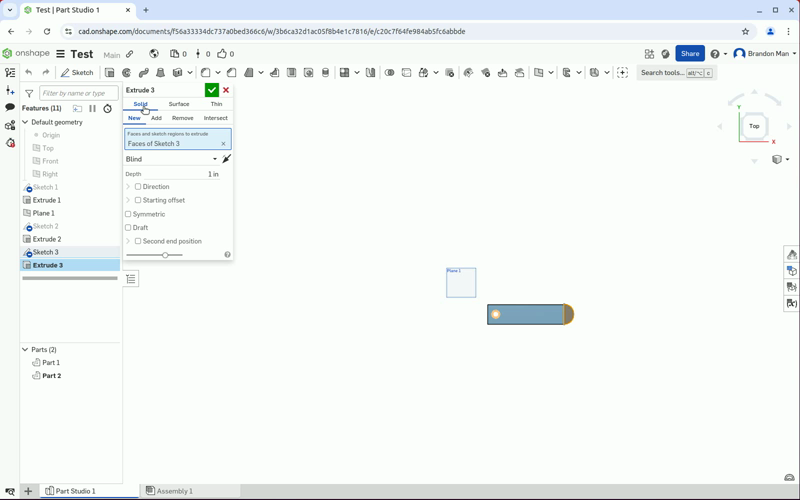
click(143, 106)
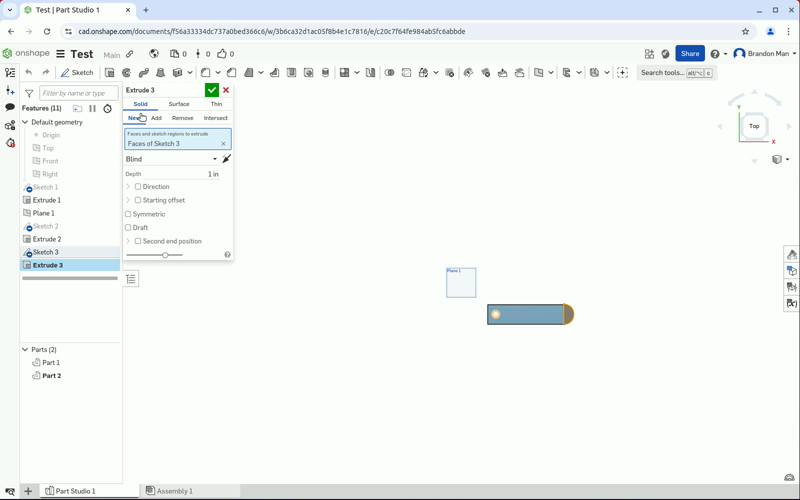
mouse_move(137, 120)
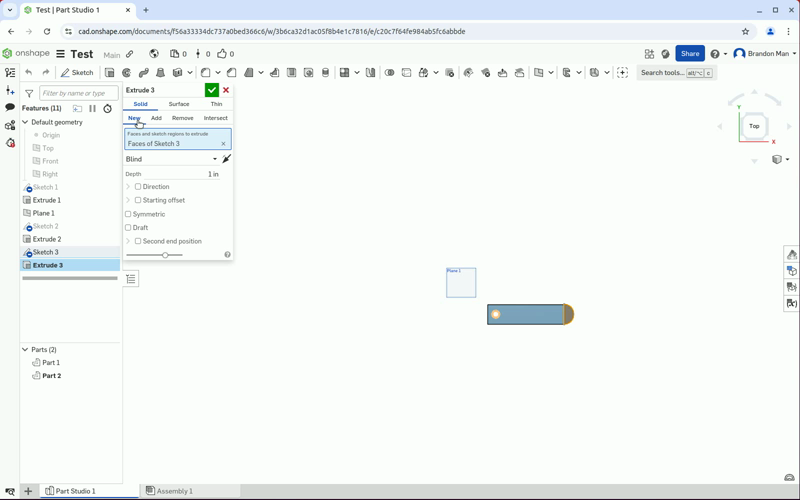
click(137, 120)
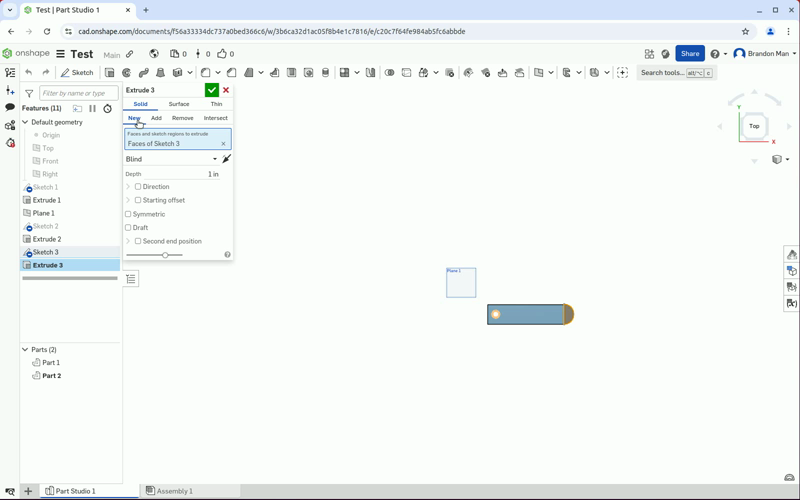
key(tab, 4)
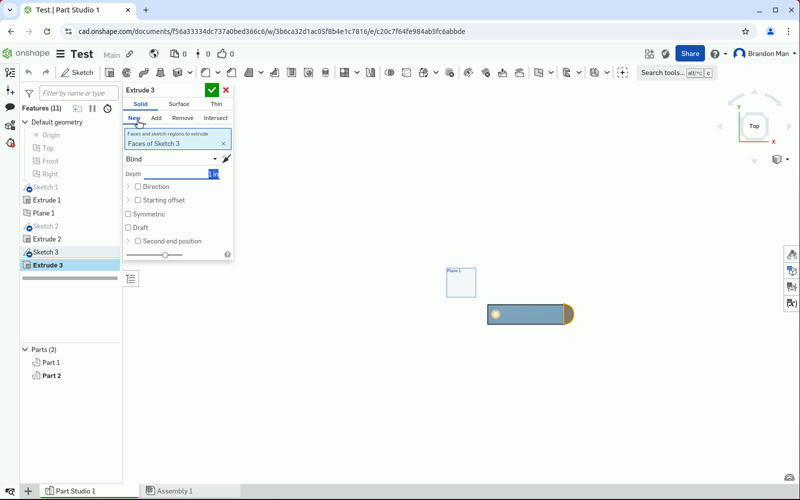
text(-0.481)
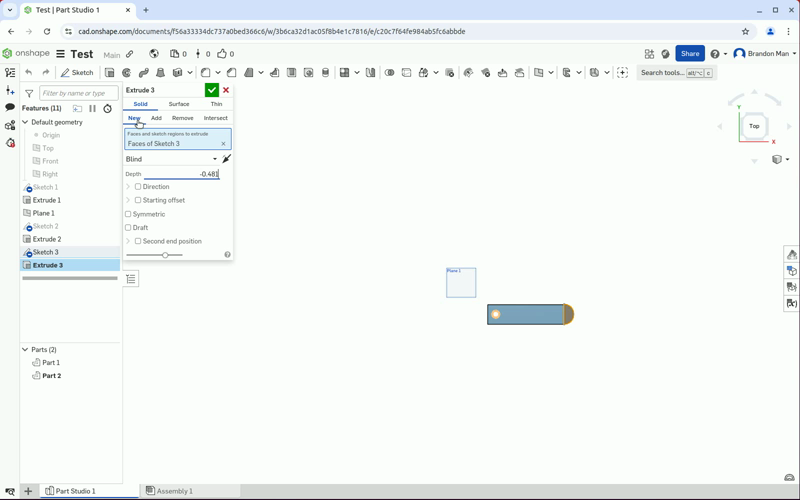
key(enter)
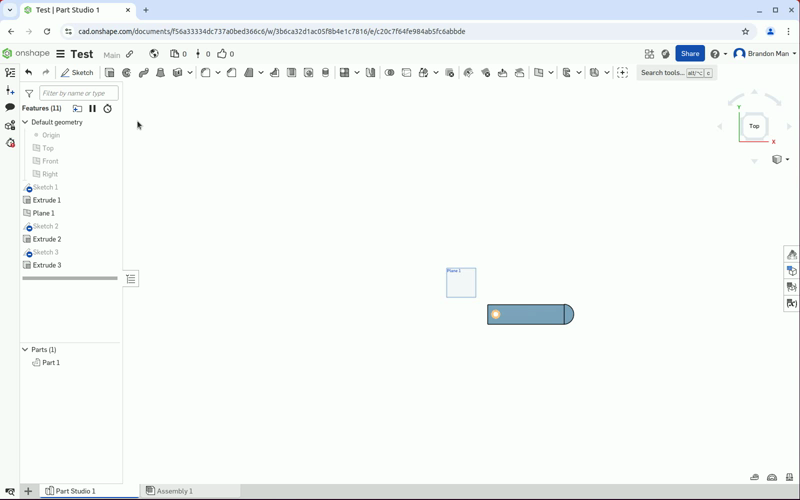
key(shift+h)
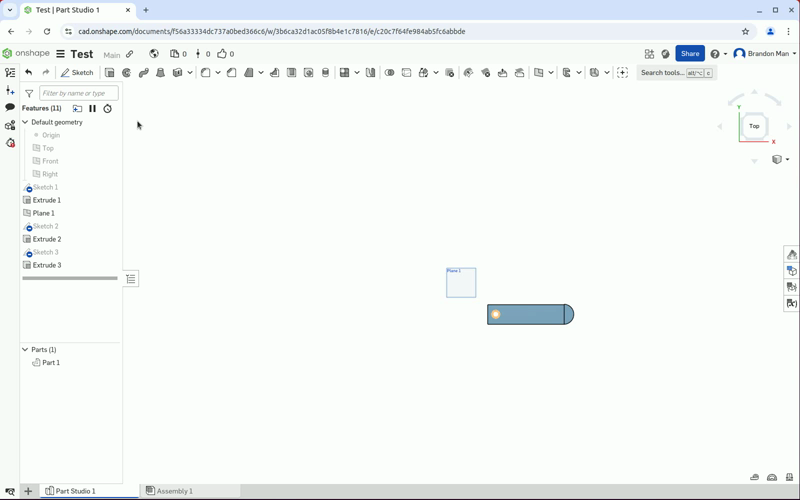
key(shift+h)
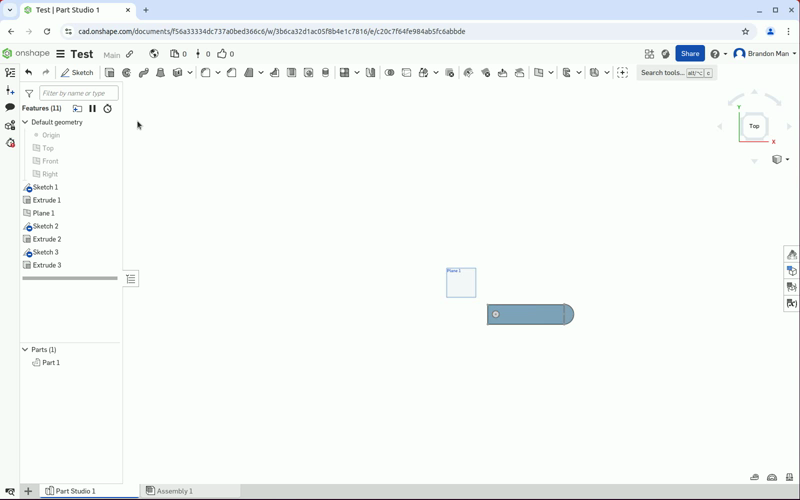
key(shift+7)
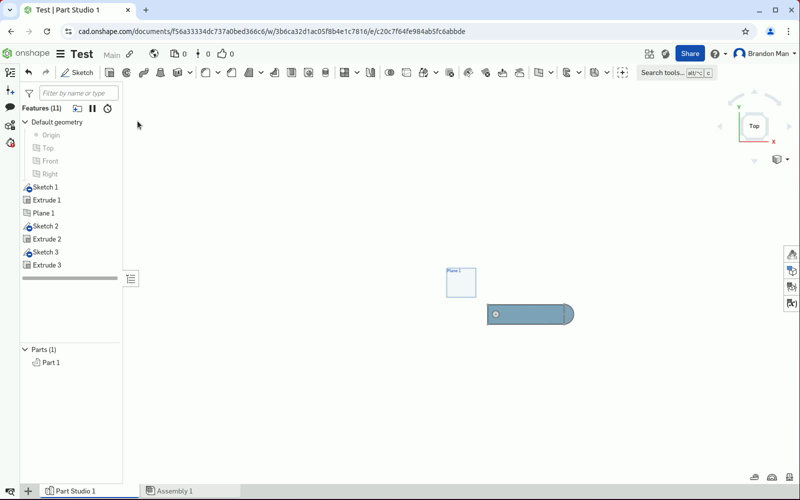
key(up, 3)
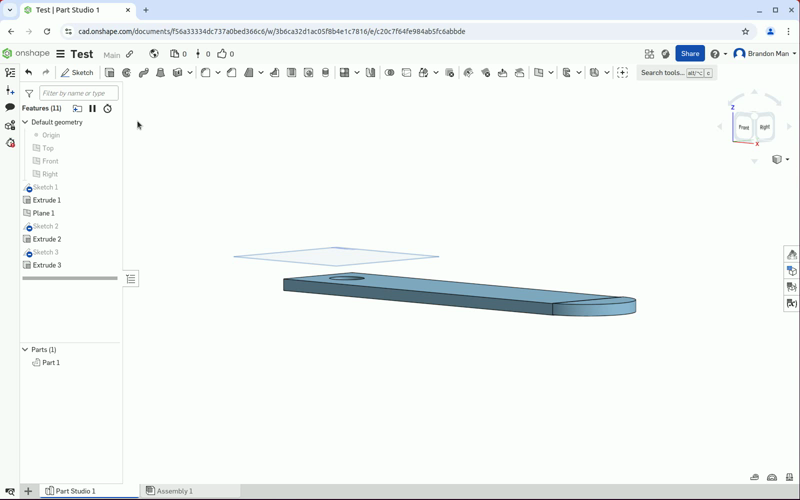
key(left, 3)
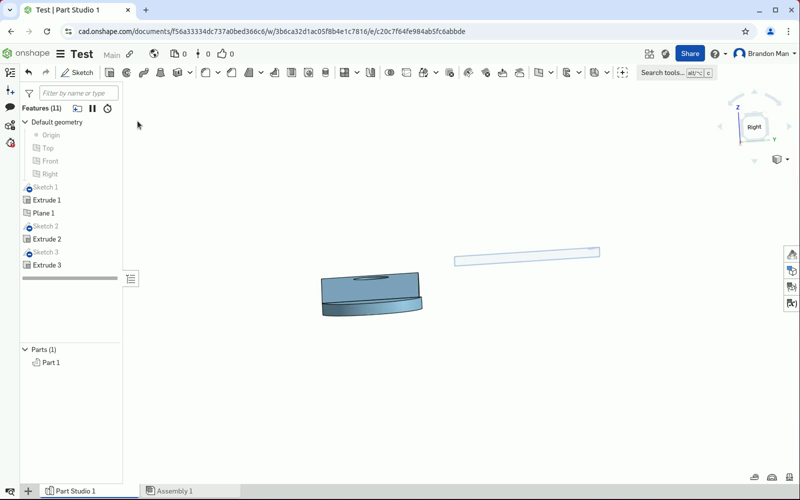
key(right, 3)
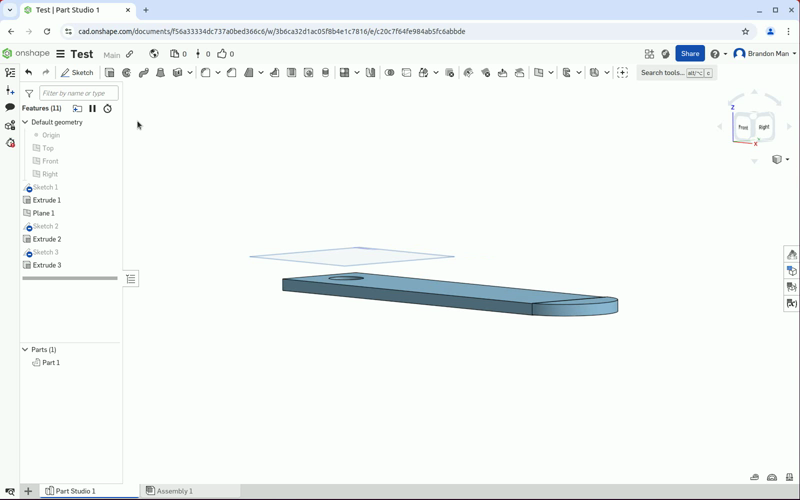
key(down, 3)
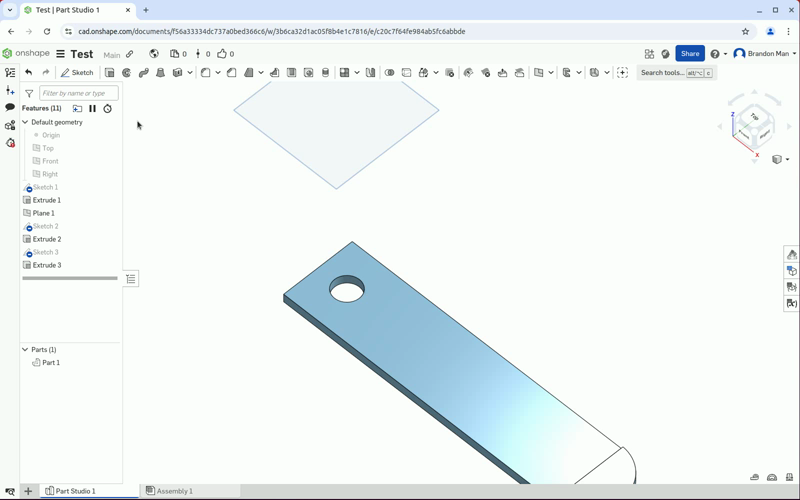
mouse_move(73, 189)
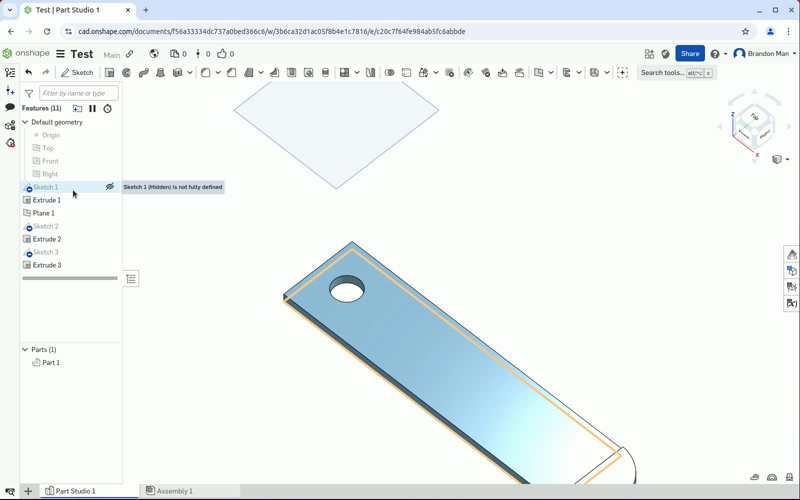
click(73, 189)